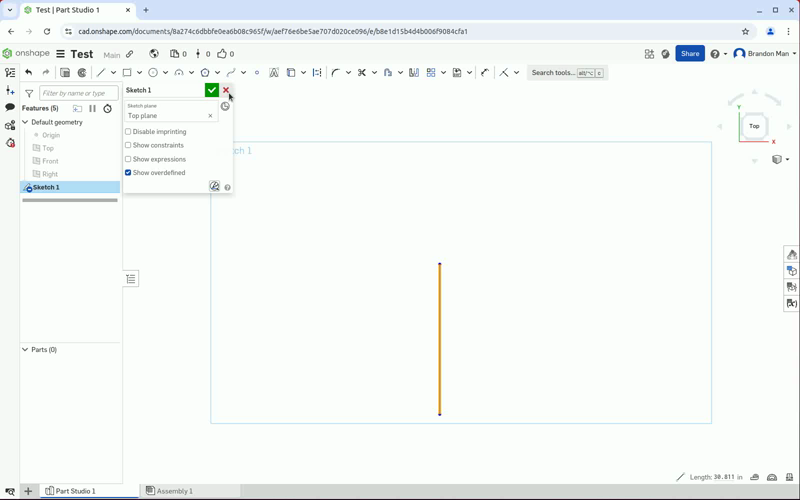
key(shift+h)
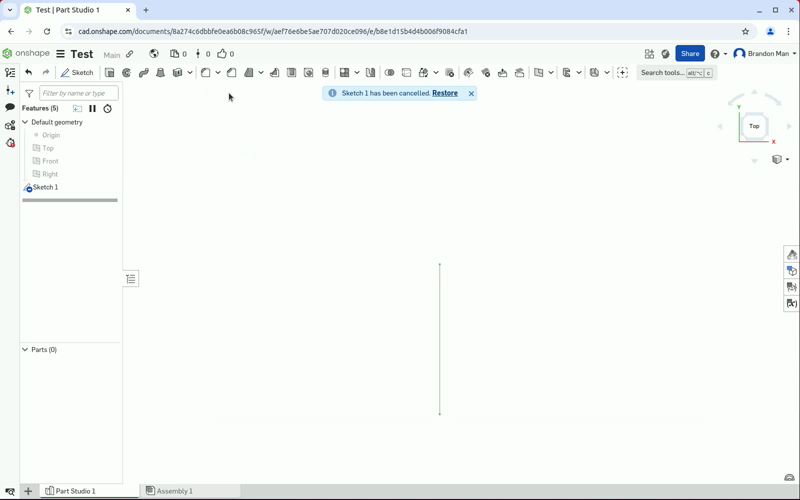
key(shift+s)
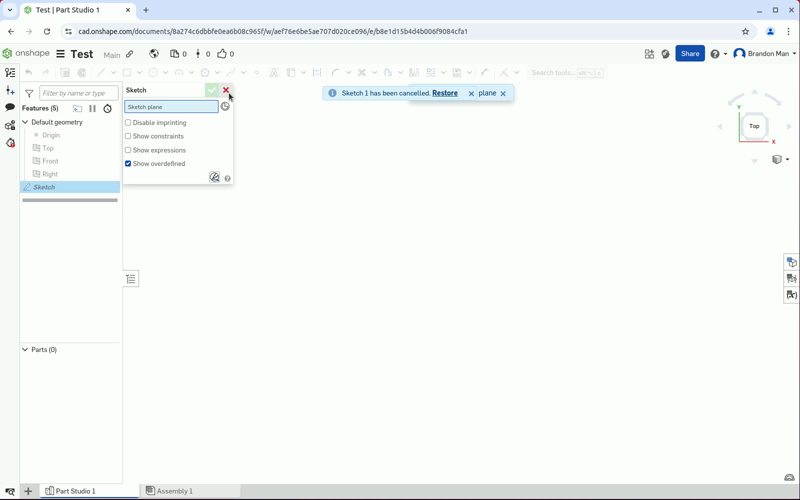
mouse_move(73, 150)
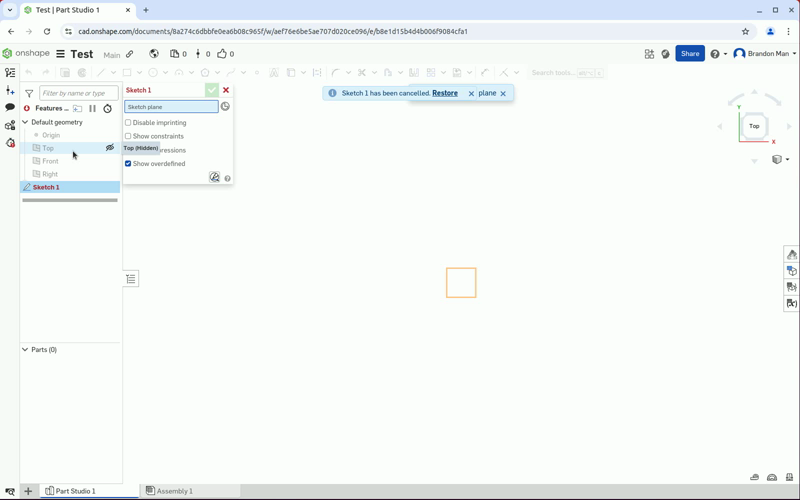
click(73, 150)
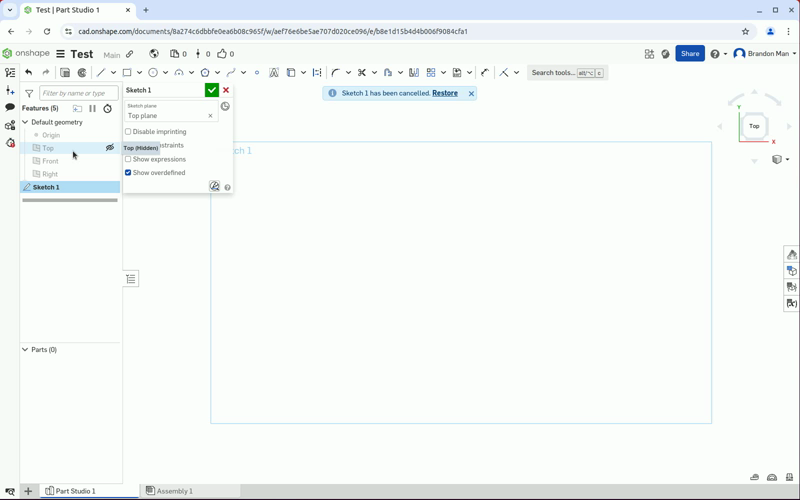
mouse_move(73, 352)
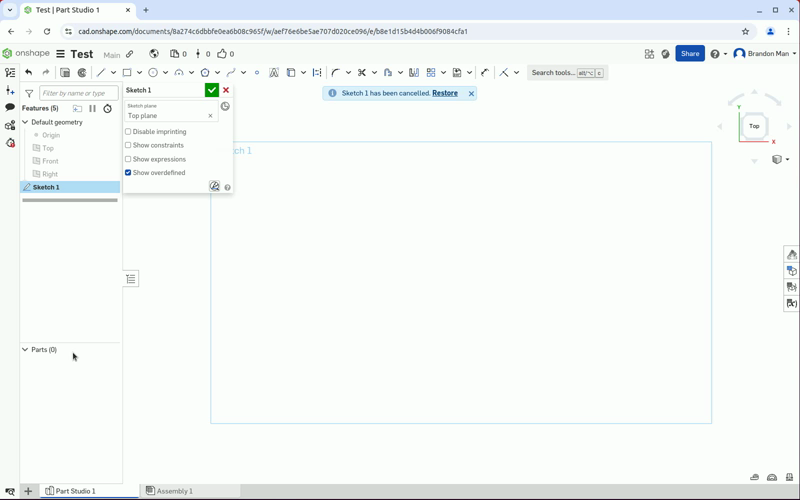
key(y)
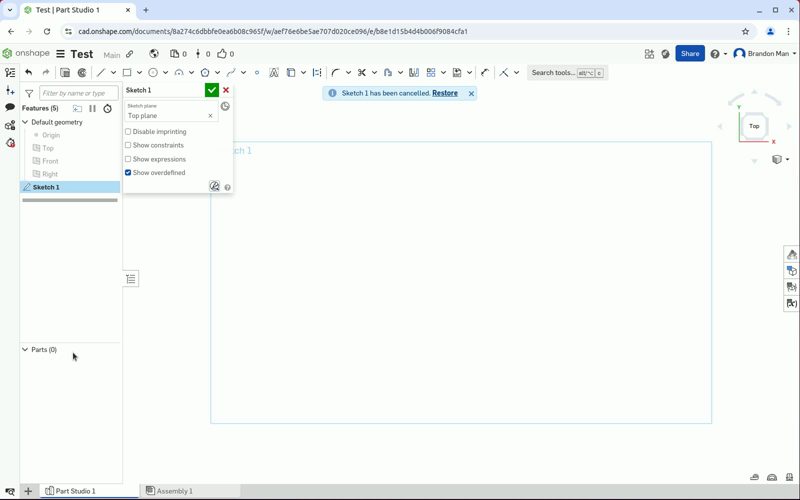
key(c)
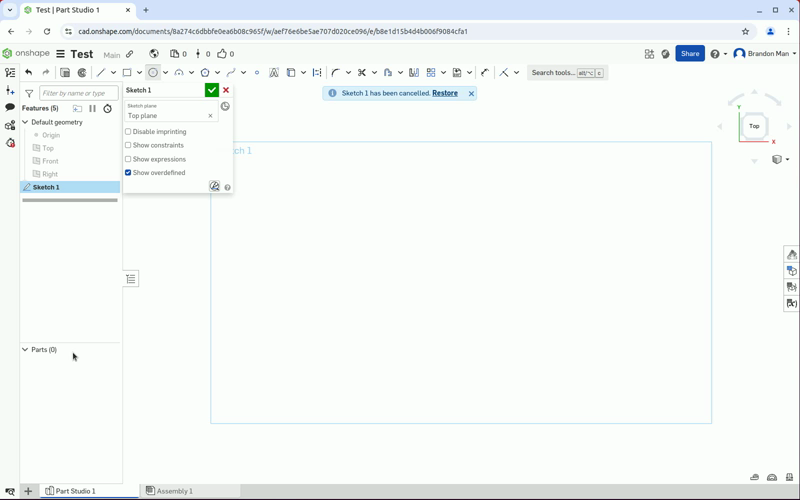
key_down(shift)
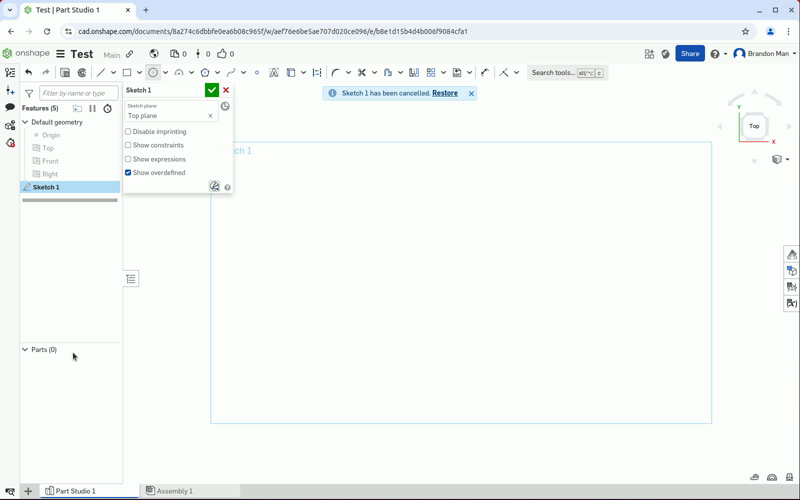
mouse_move(461, 282)
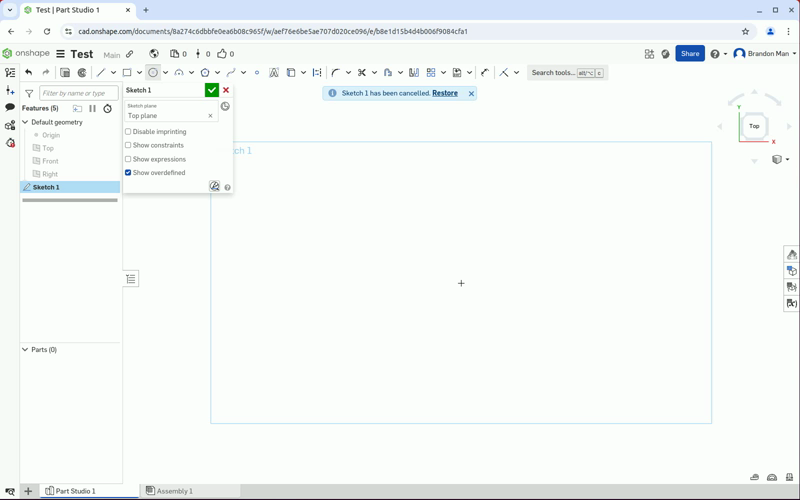
click(461, 282)
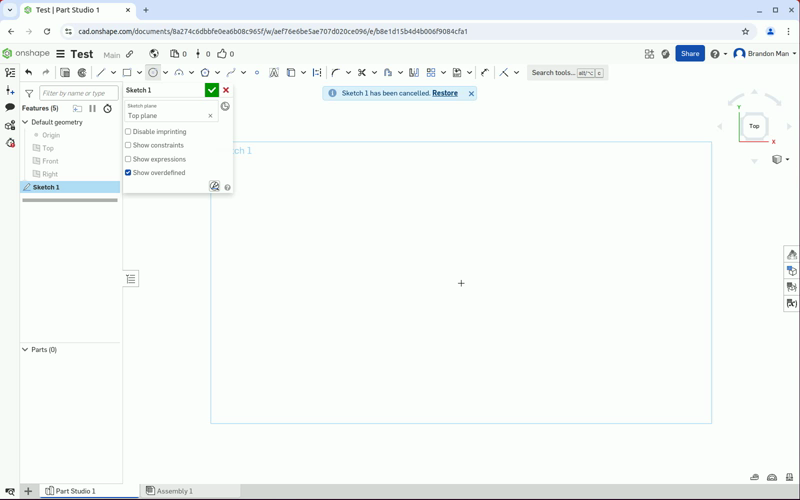
key_up(shift)
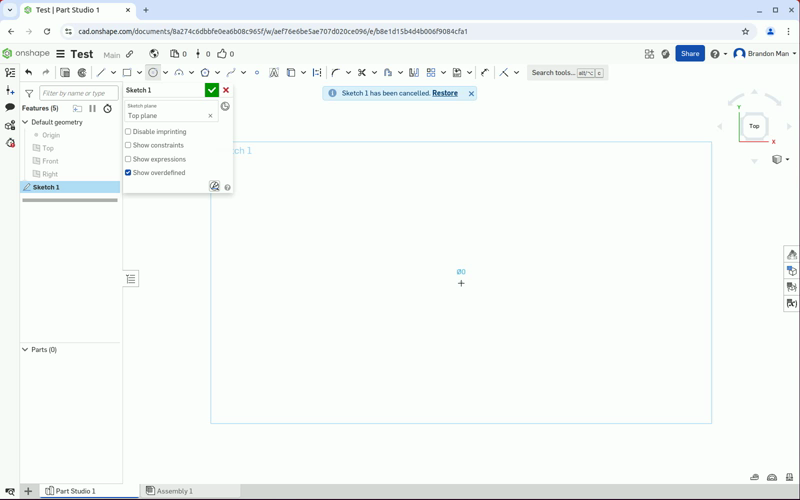
mouse_move(463, 282)
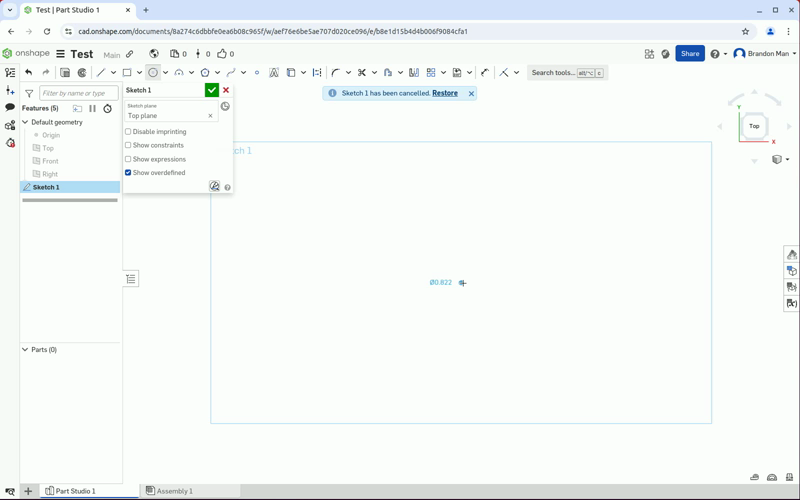
scroll(6)
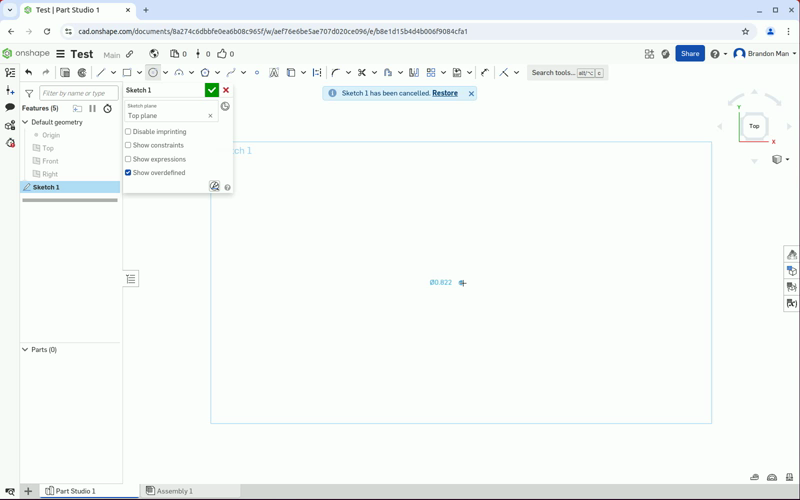
scroll(6)
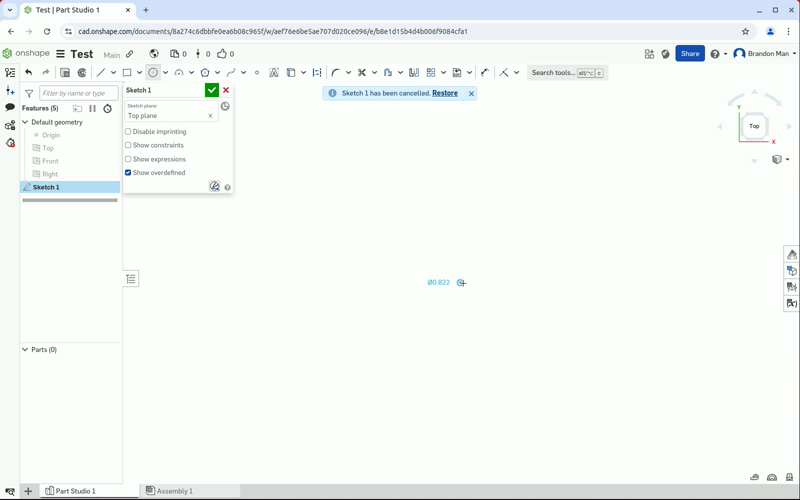
scroll(6)
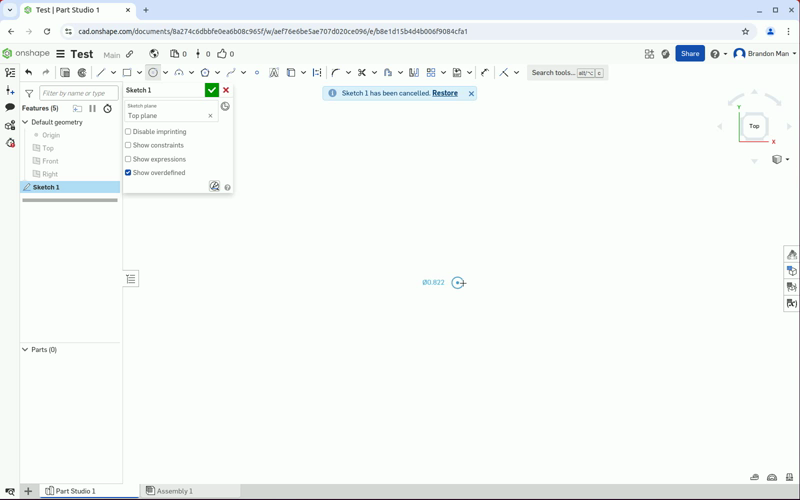
scroll(6)
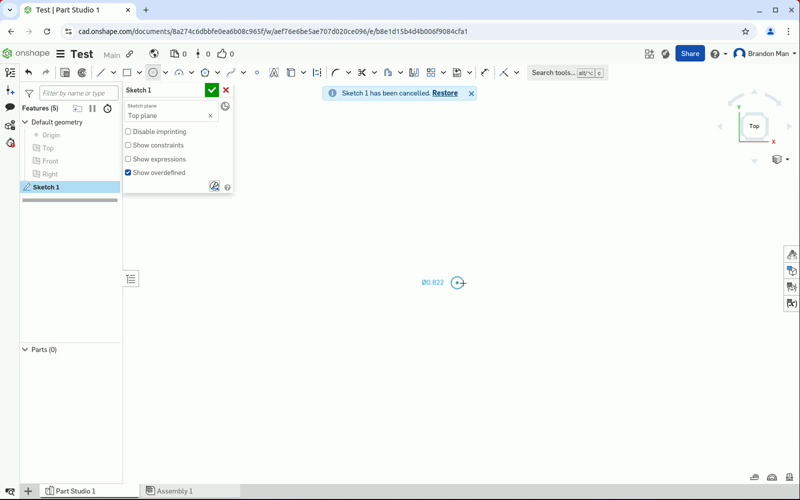
scroll(6)
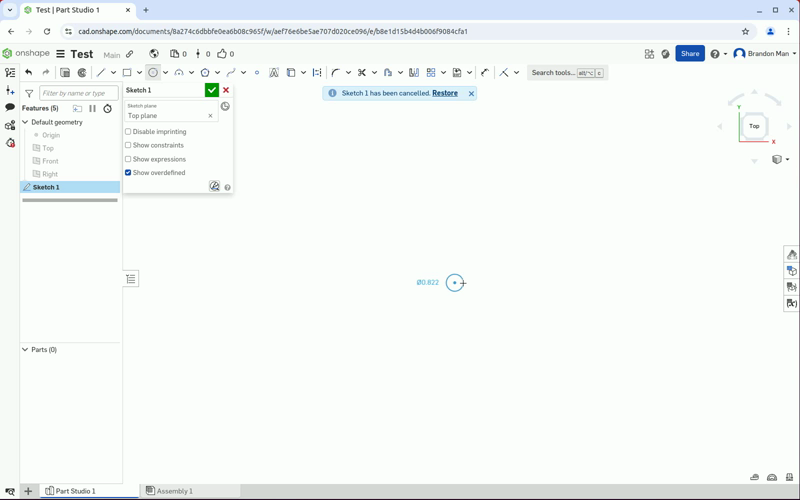
scroll(6)
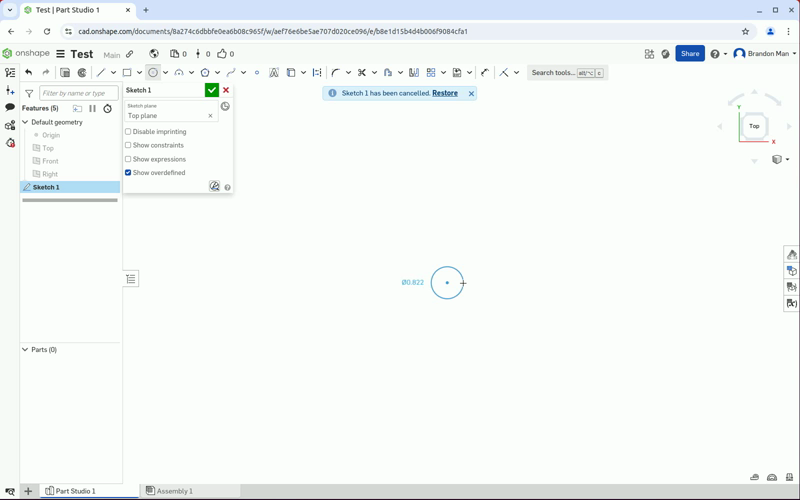
scroll(6)
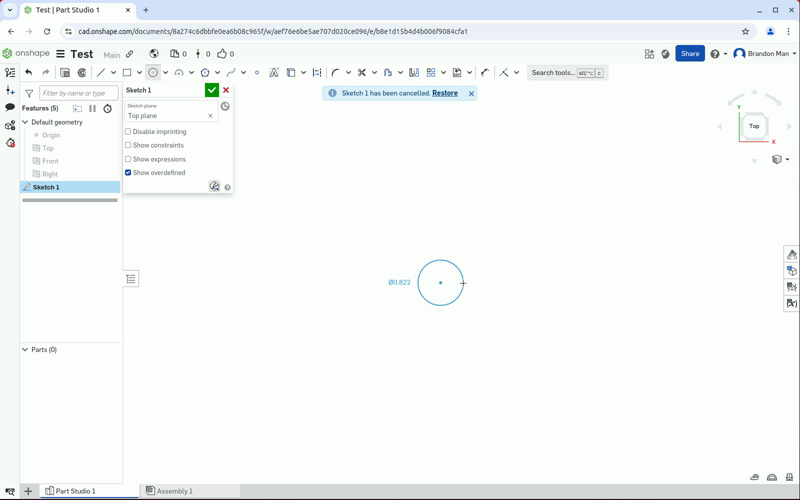
click(463, 282)
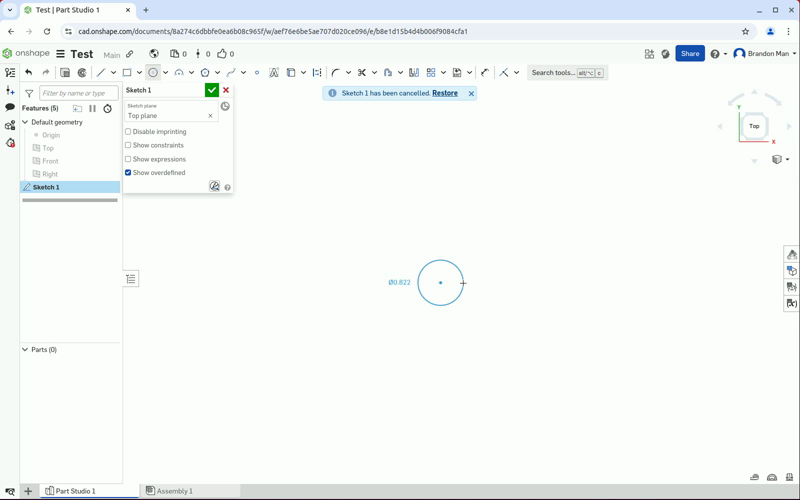
scroll(-6)
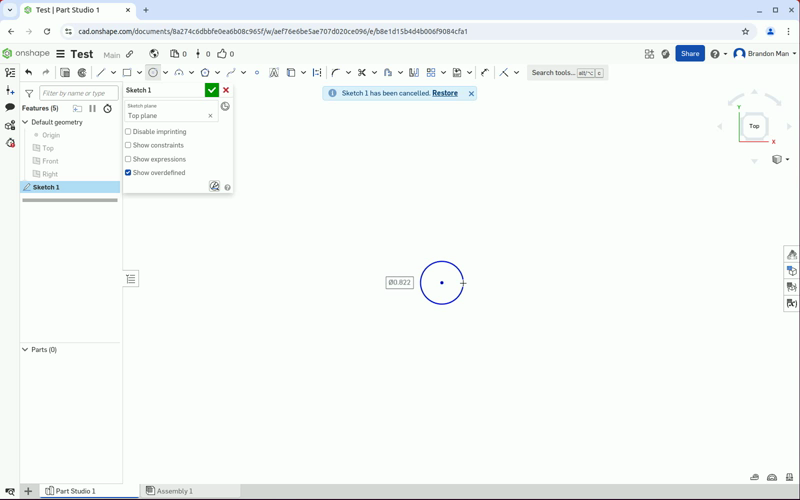
scroll(-6)
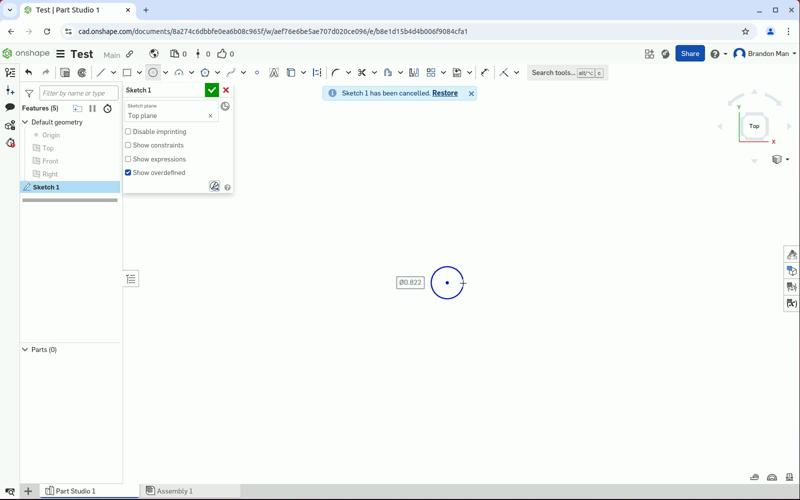
scroll(-6)
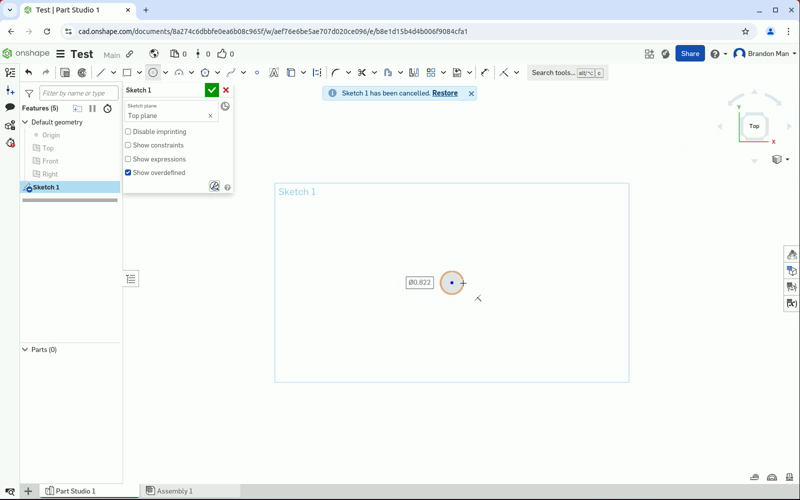
scroll(-6)
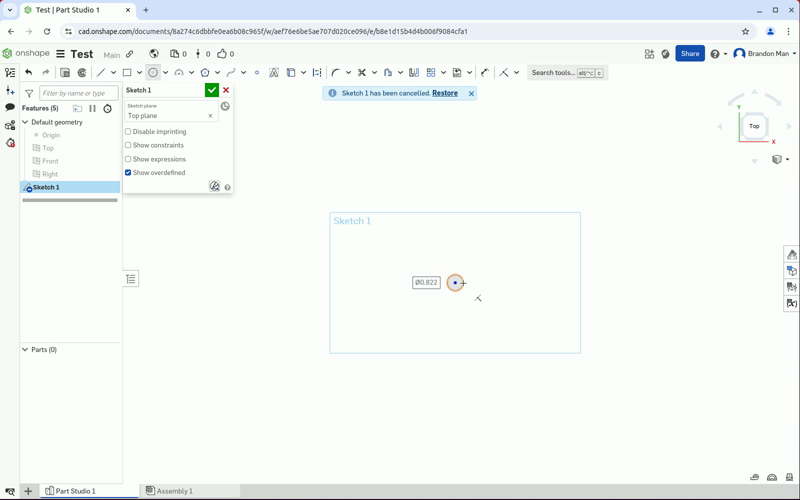
scroll(-6)
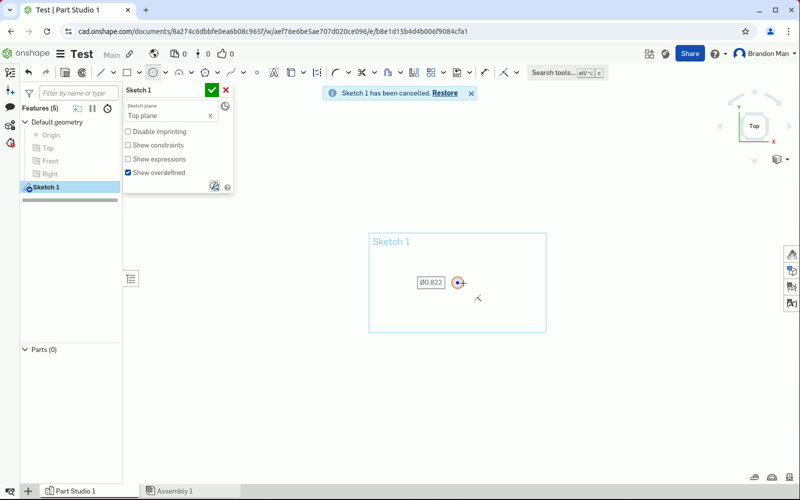
scroll(-6)
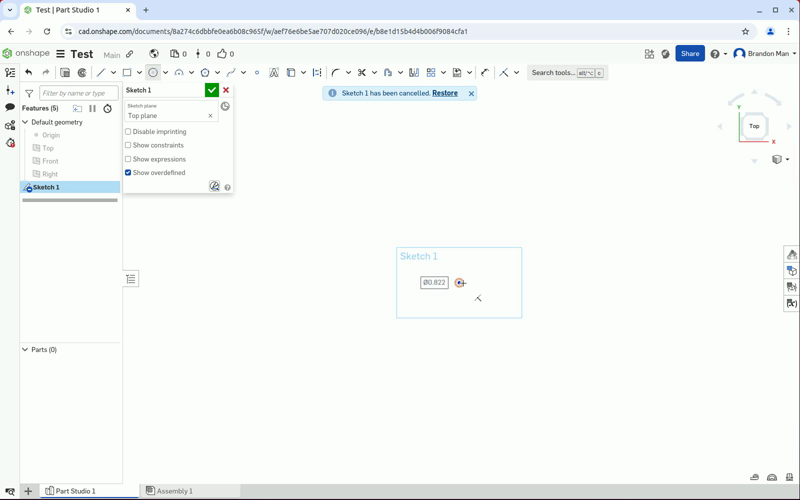
scroll(-6)
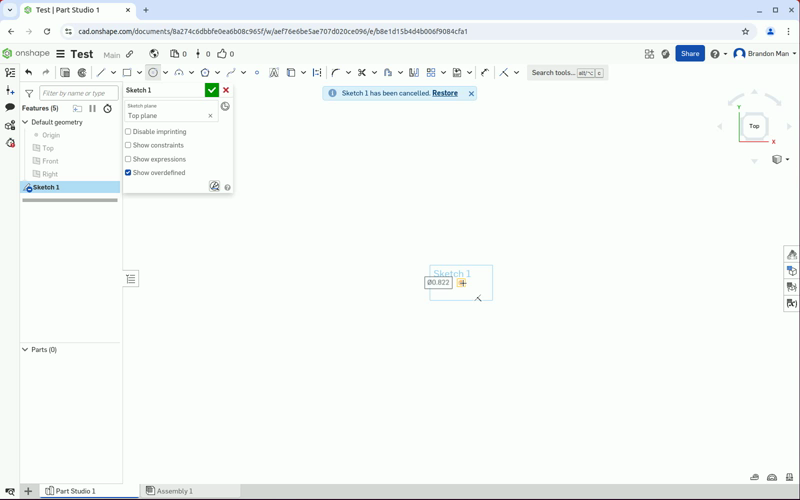
key(esc)
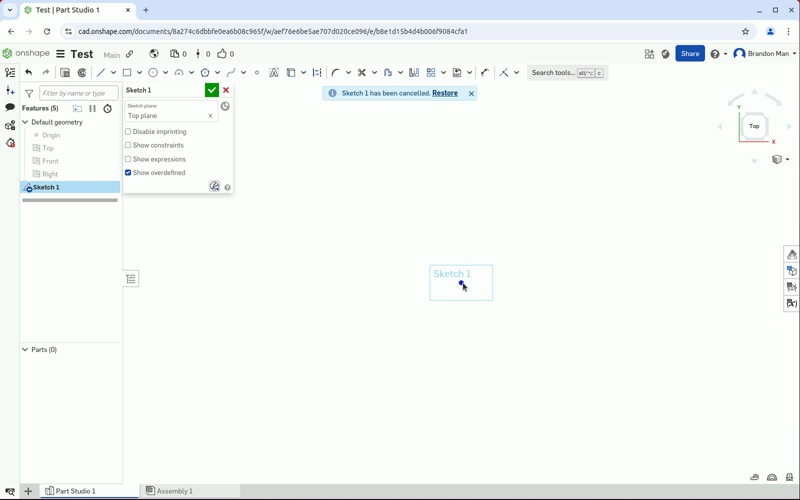
key(c)
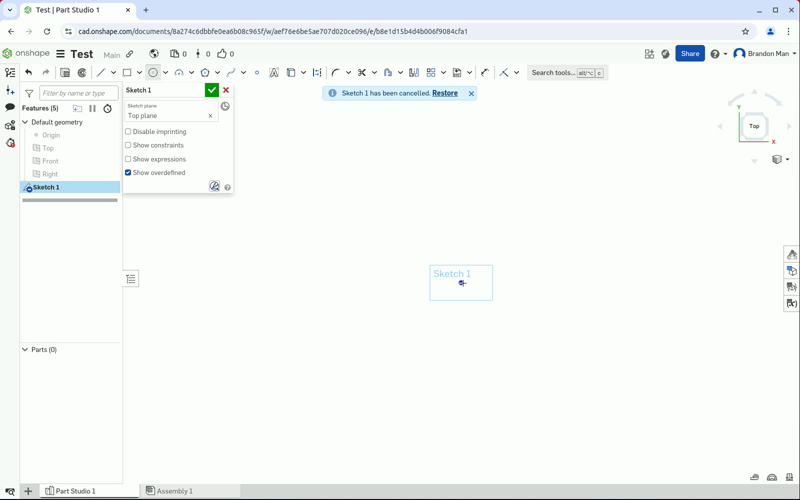
key_down(shift)
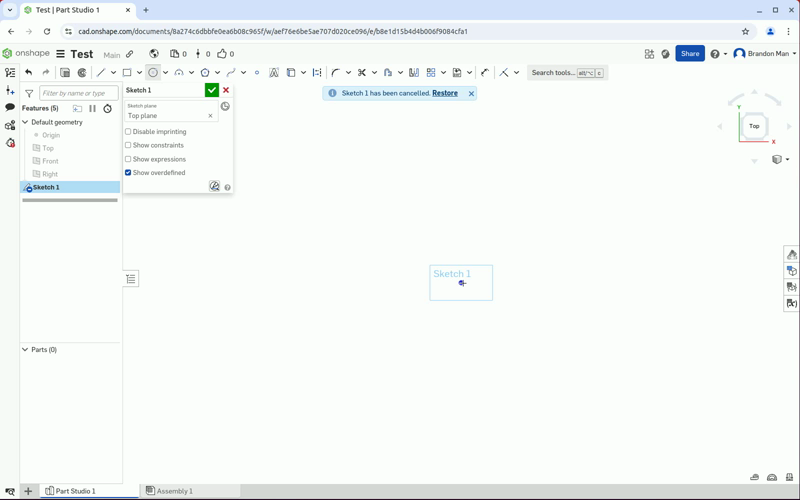
mouse_move(461, 282)
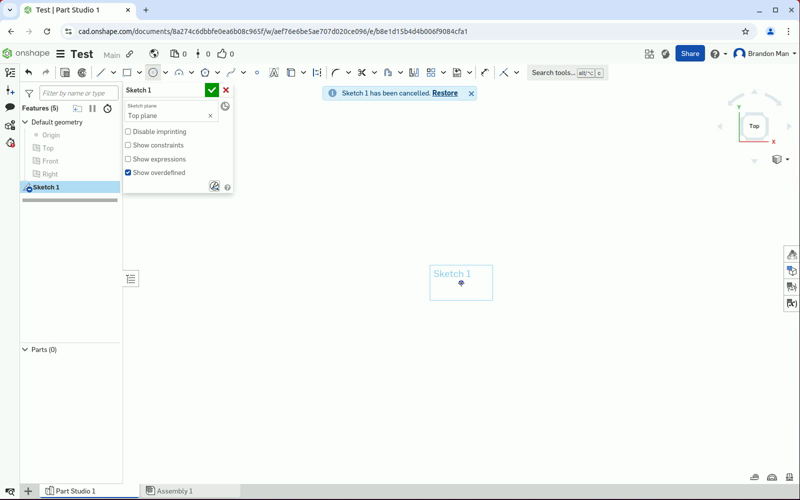
scroll(6)
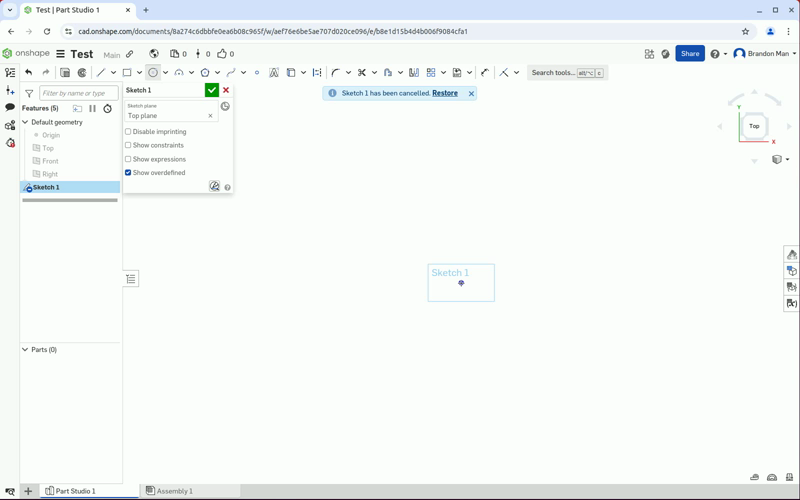
scroll(6)
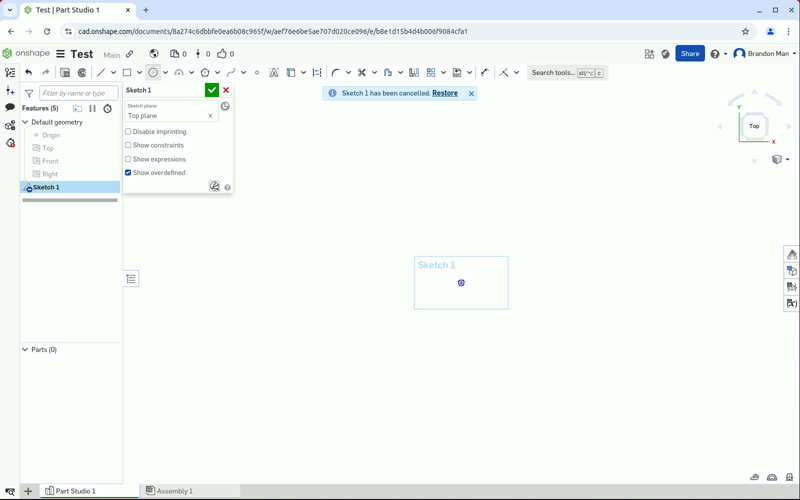
scroll(6)
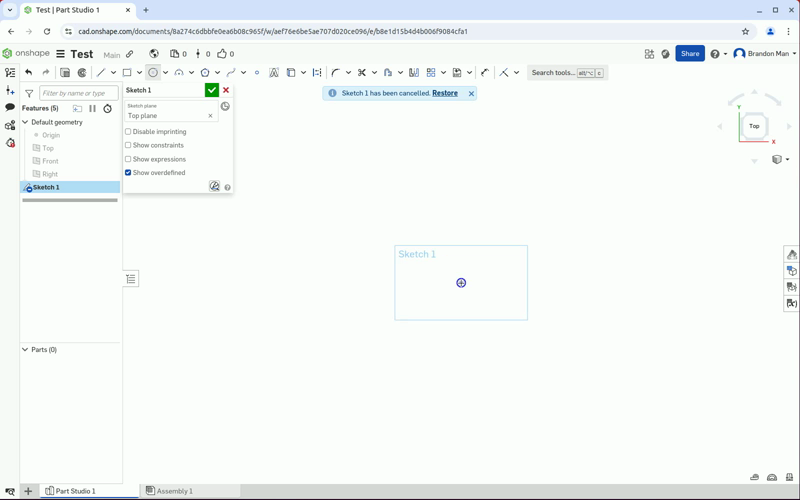
scroll(6)
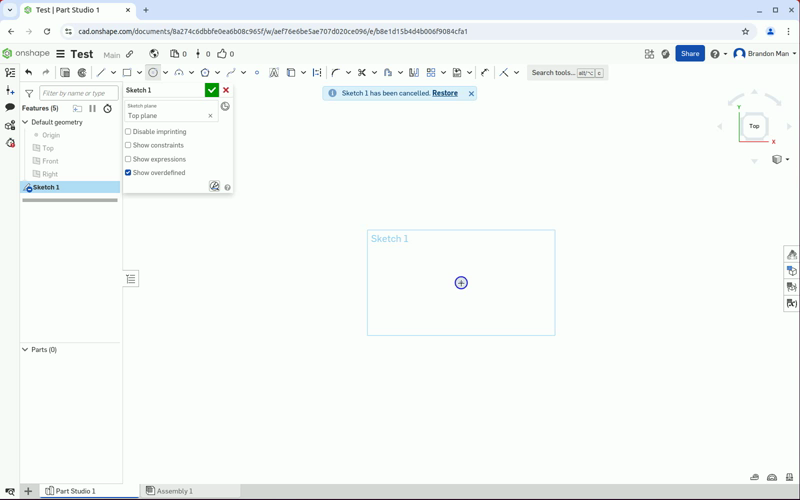
scroll(6)
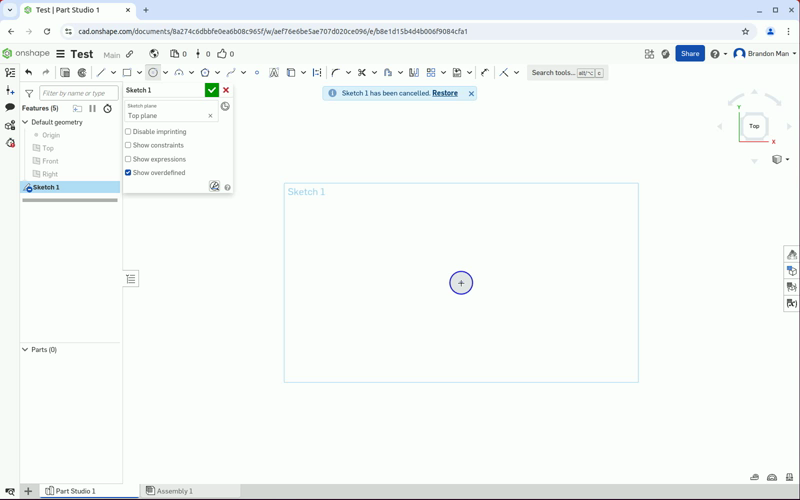
scroll(6)
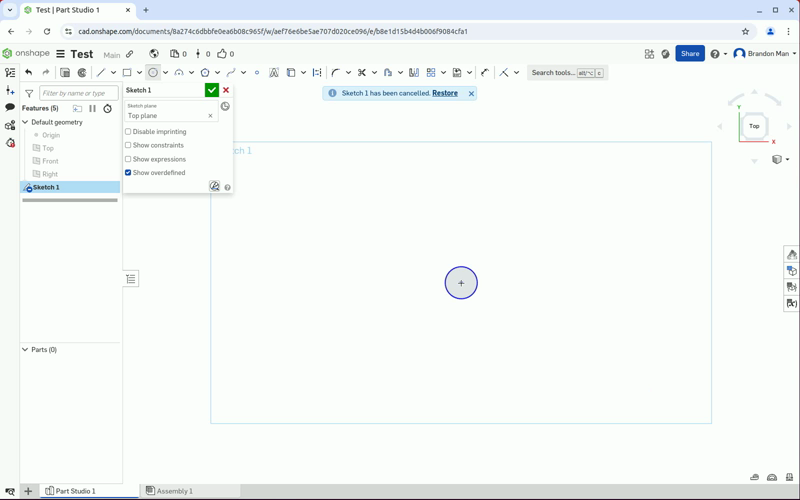
scroll(6)
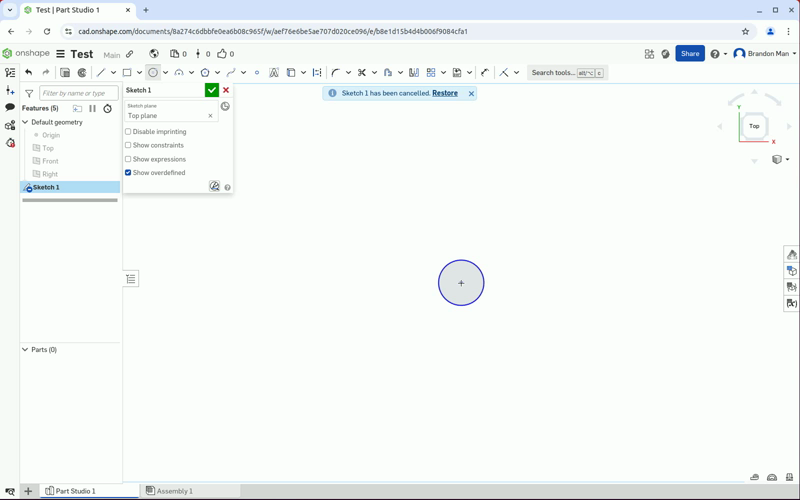
click(461, 282)
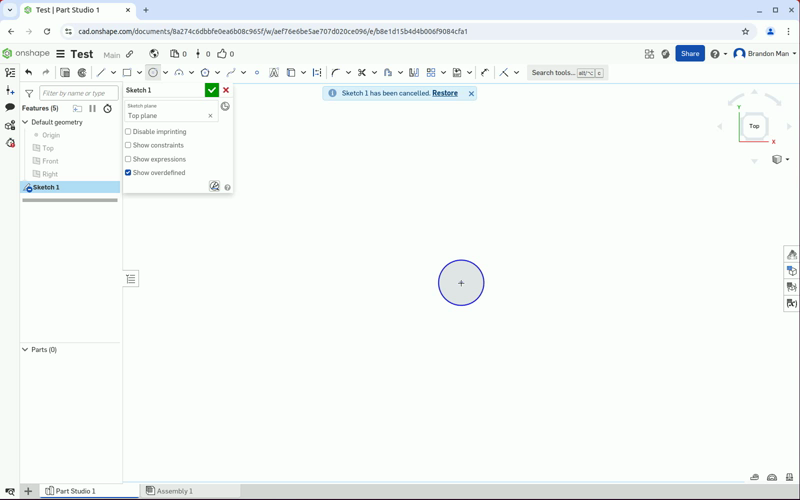
scroll(-6)
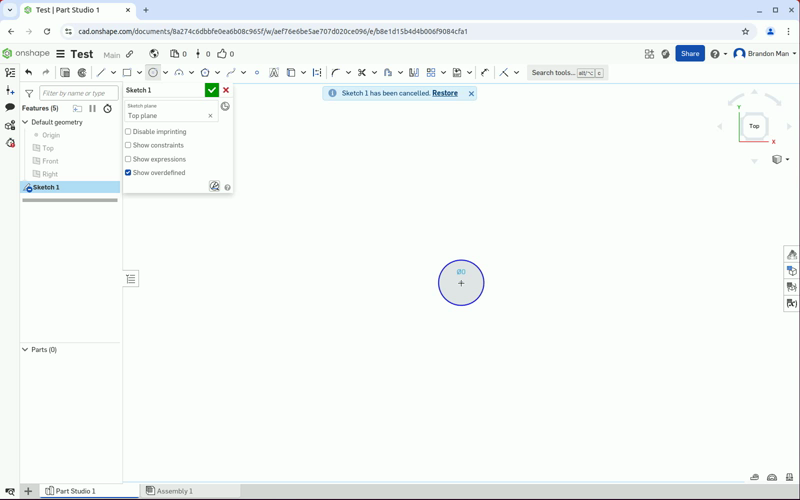
scroll(-6)
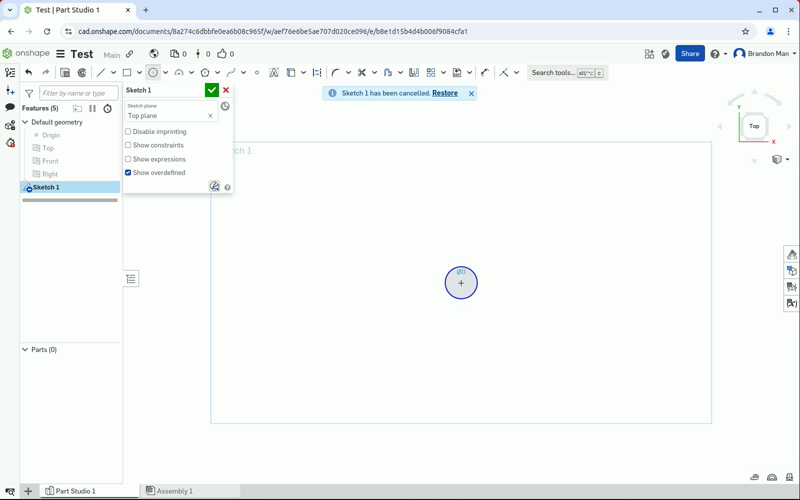
scroll(-6)
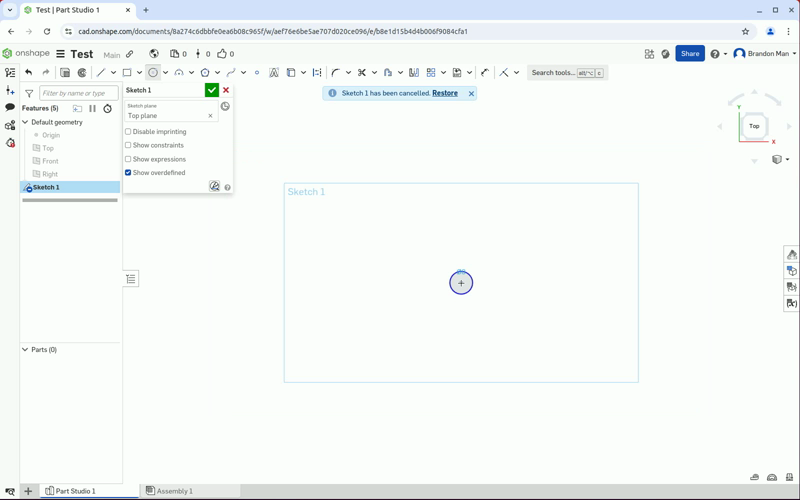
scroll(-6)
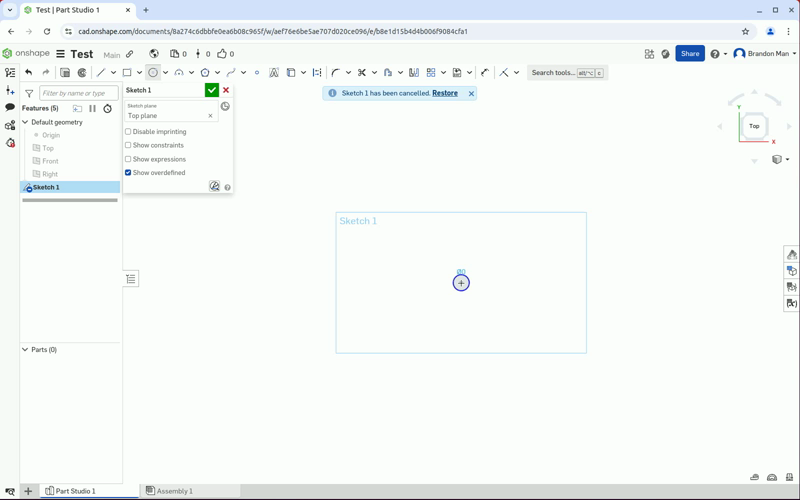
scroll(-6)
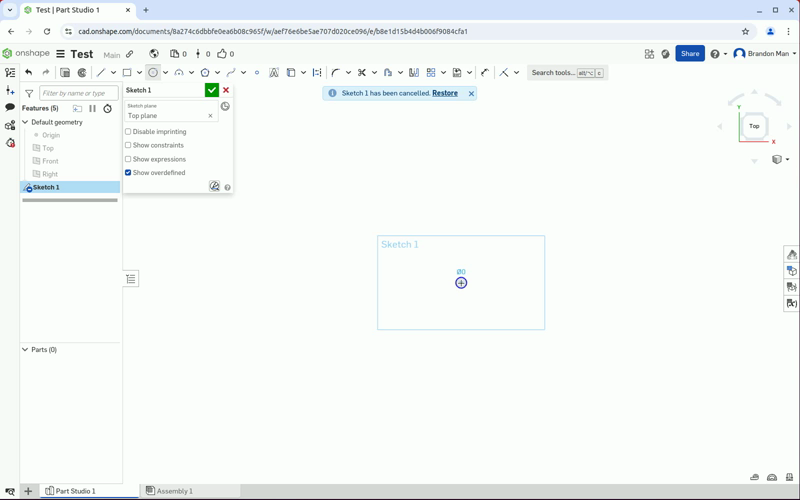
scroll(-6)
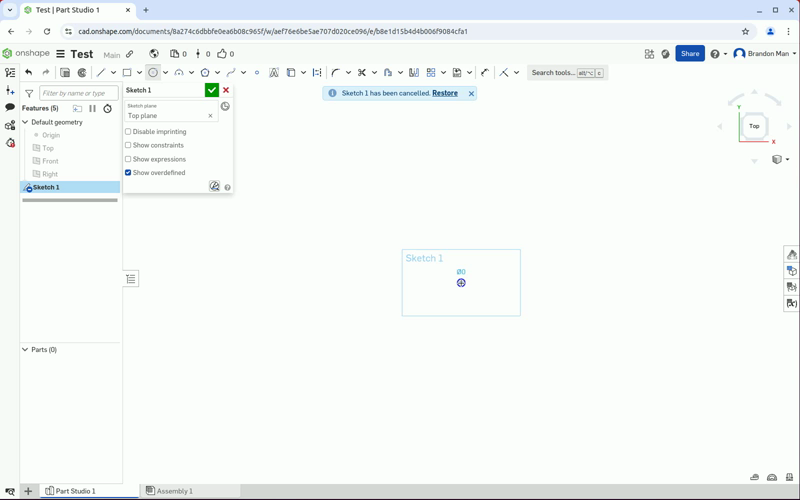
scroll(-6)
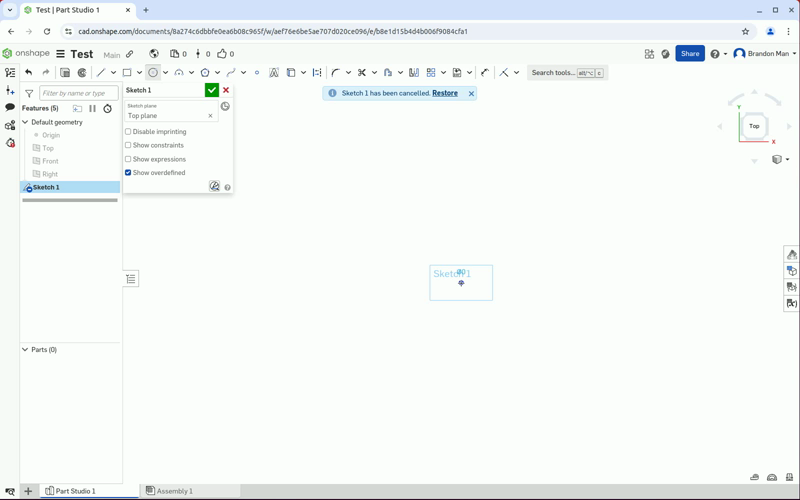
key_up(shift)
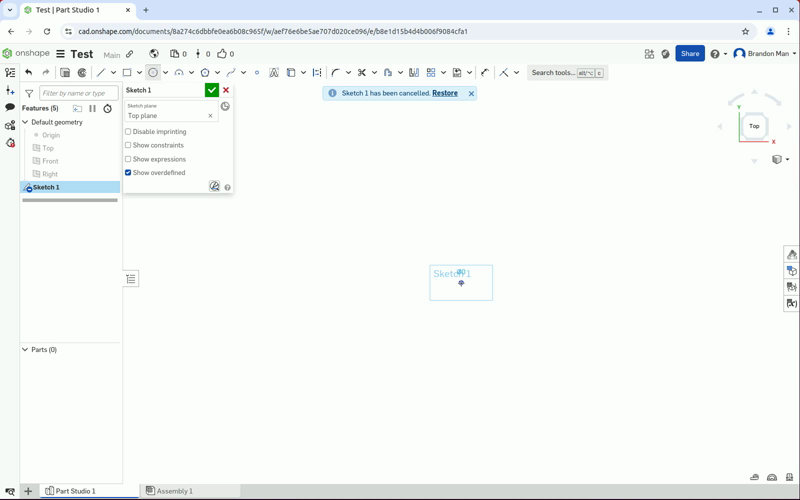
mouse_move(462, 282)
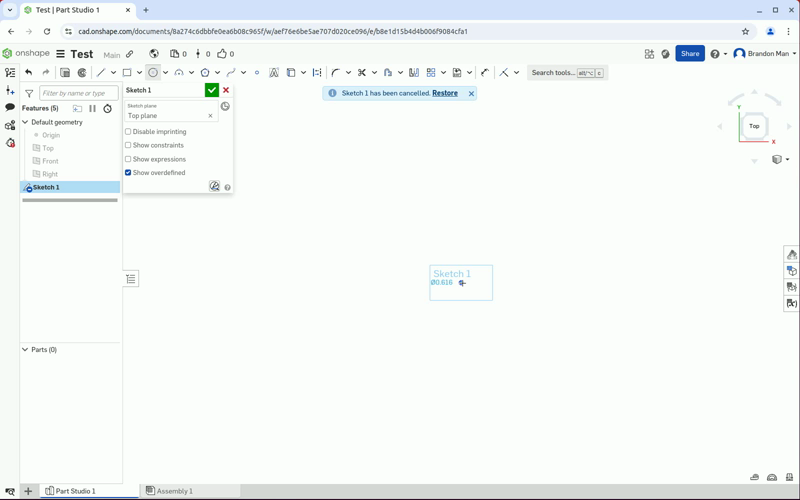
scroll(6)
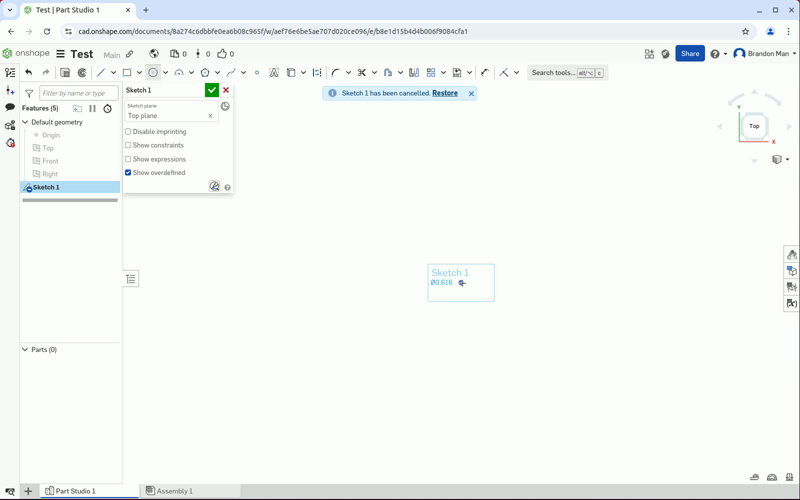
scroll(6)
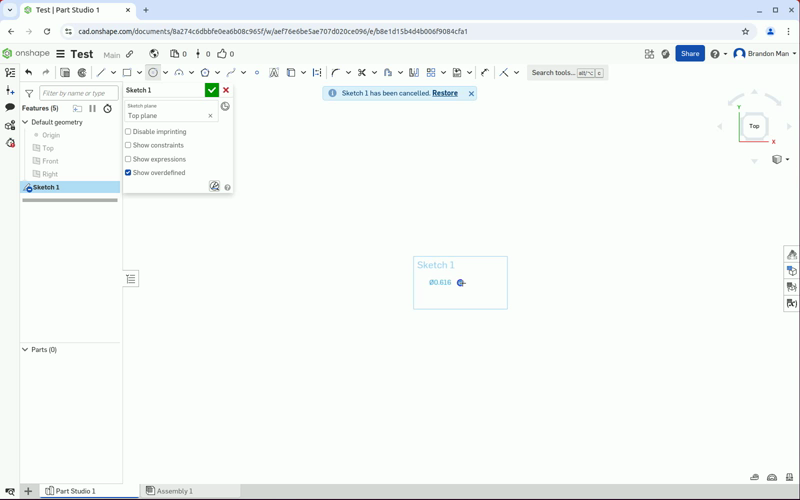
scroll(6)
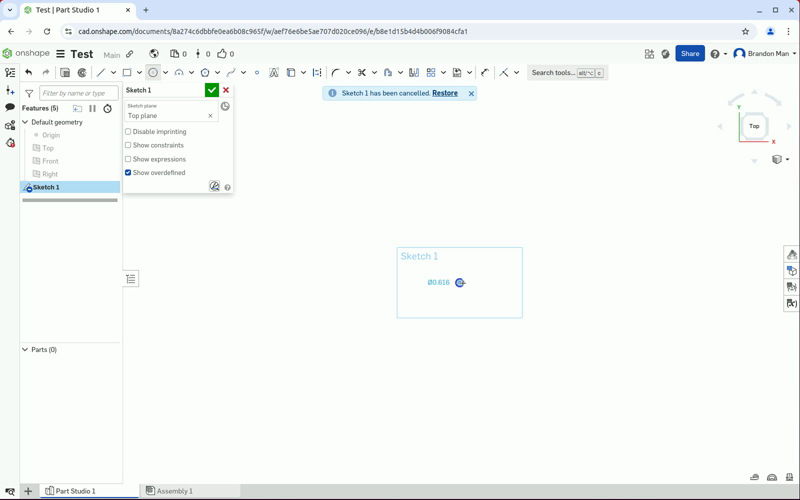
scroll(6)
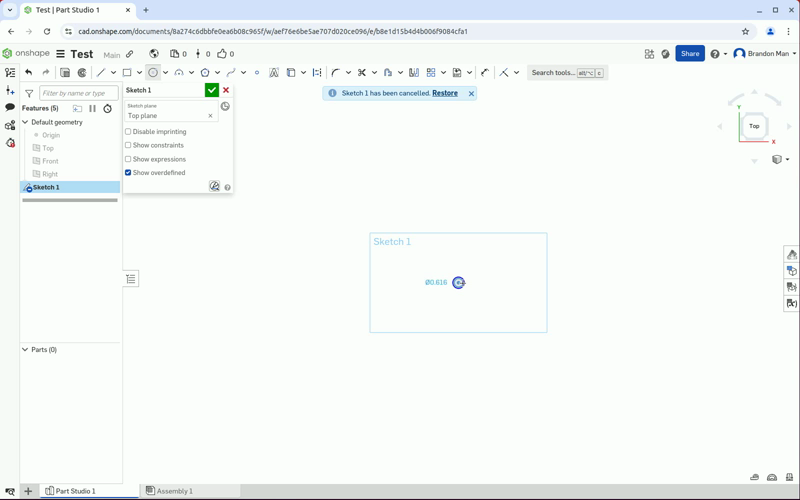
scroll(6)
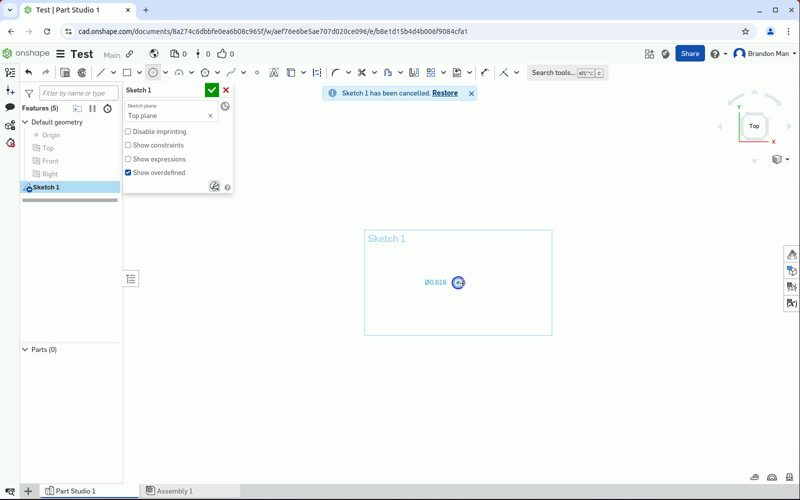
scroll(6)
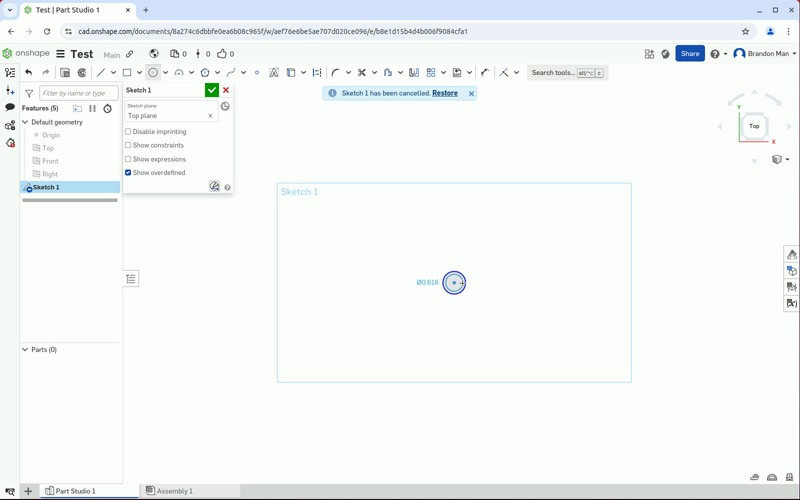
scroll(6)
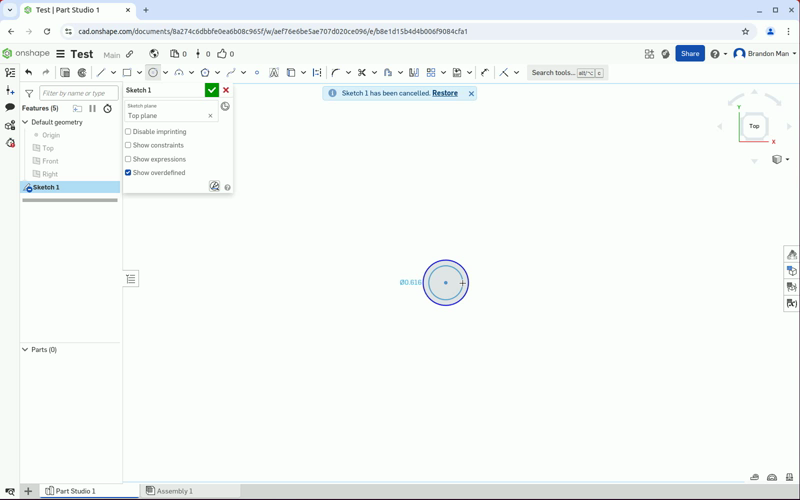
click(462, 282)
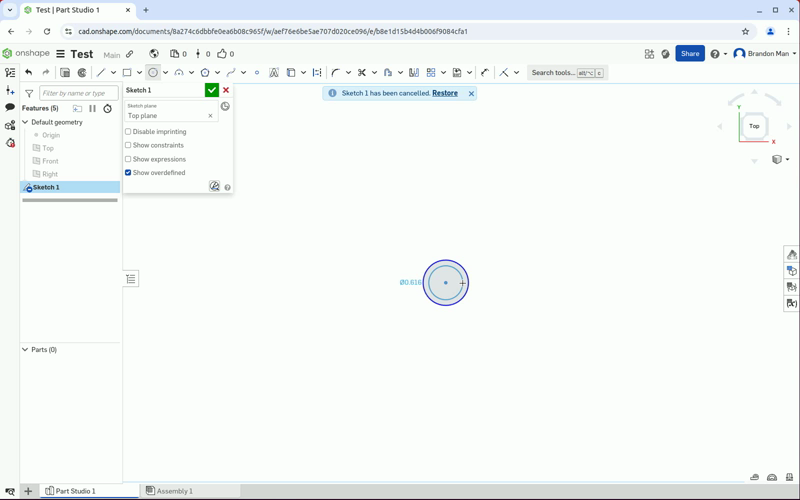
scroll(-6)
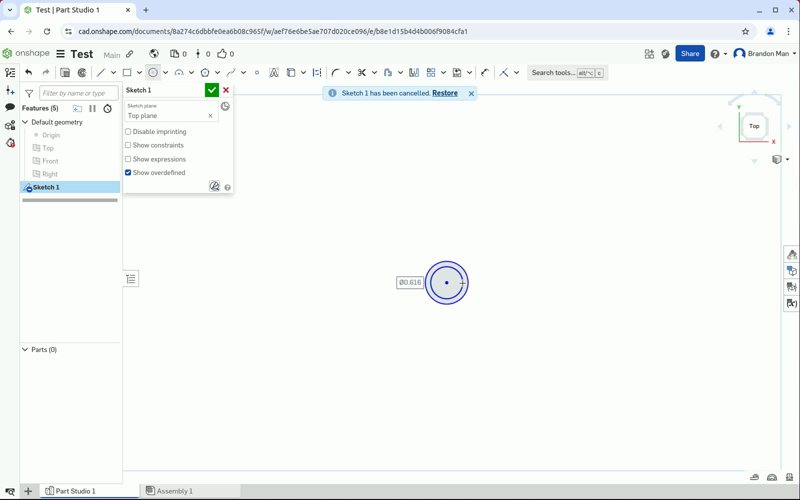
scroll(-6)
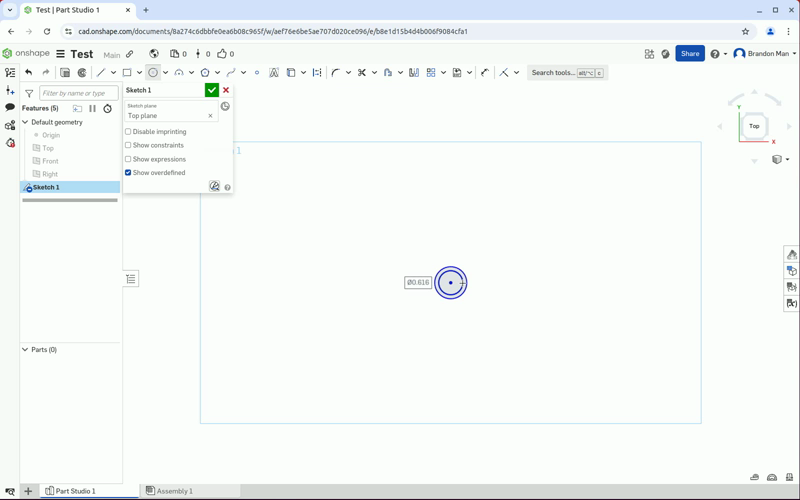
scroll(-6)
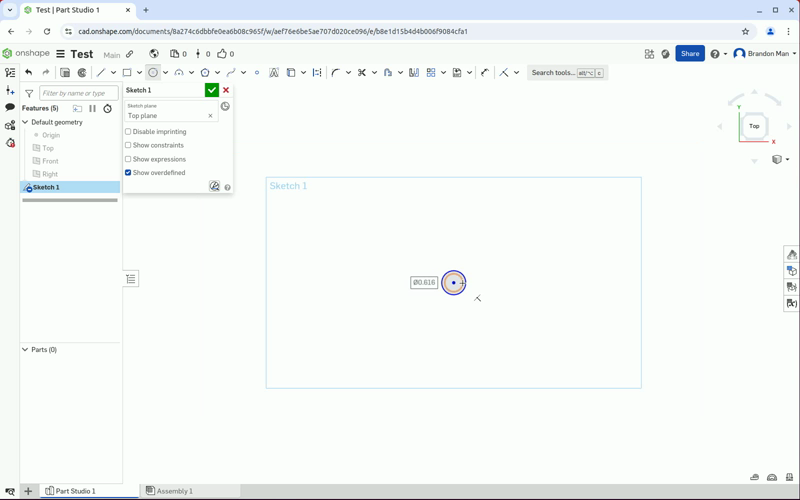
scroll(-6)
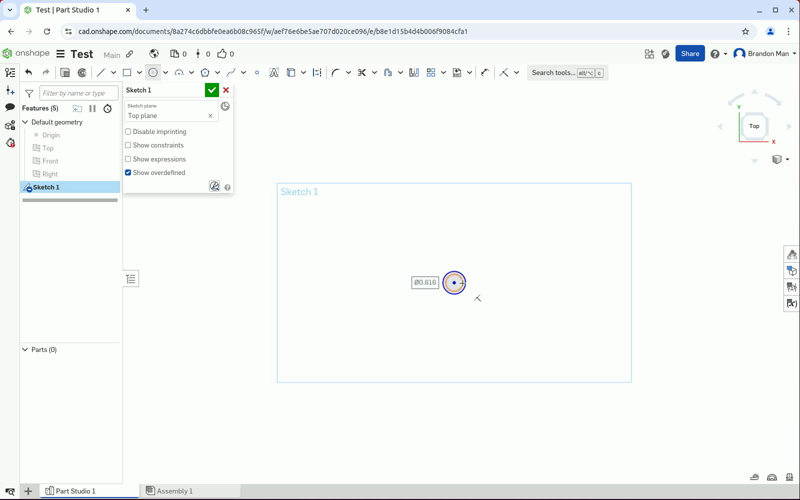
scroll(-6)
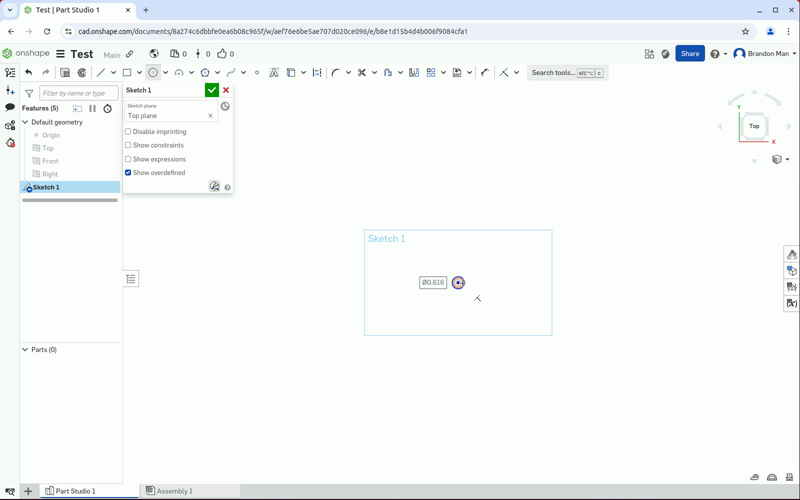
scroll(-6)
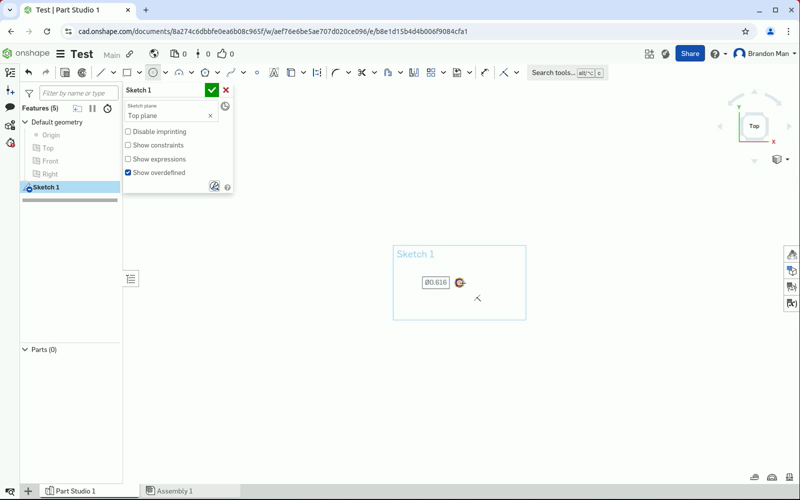
scroll(-6)
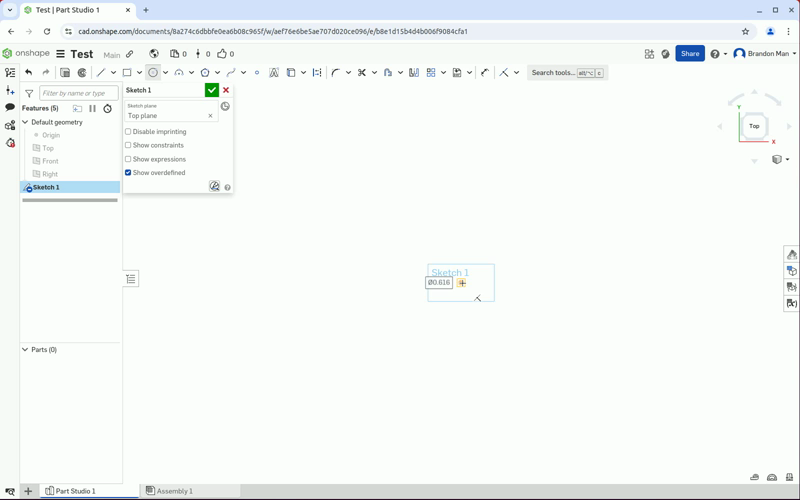
key(esc)
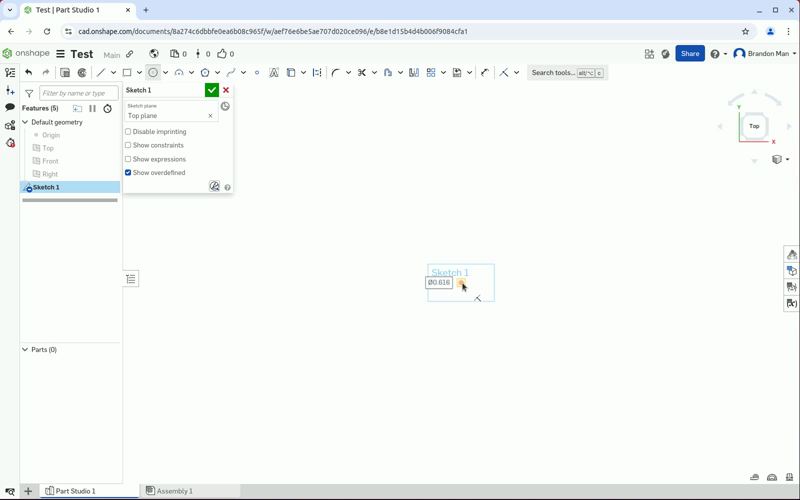
mouse_move(460, 281)
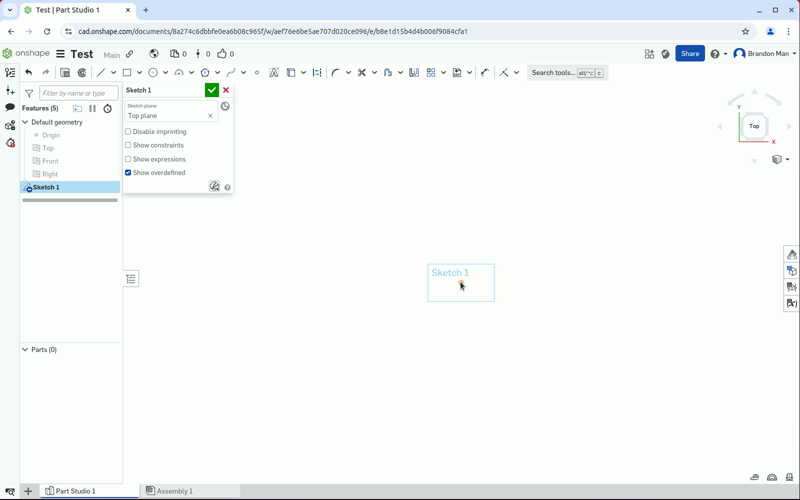
scroll(6)
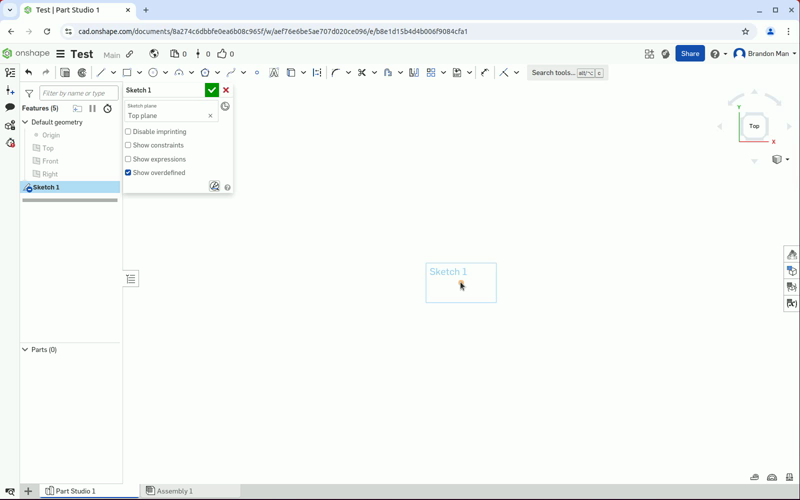
scroll(6)
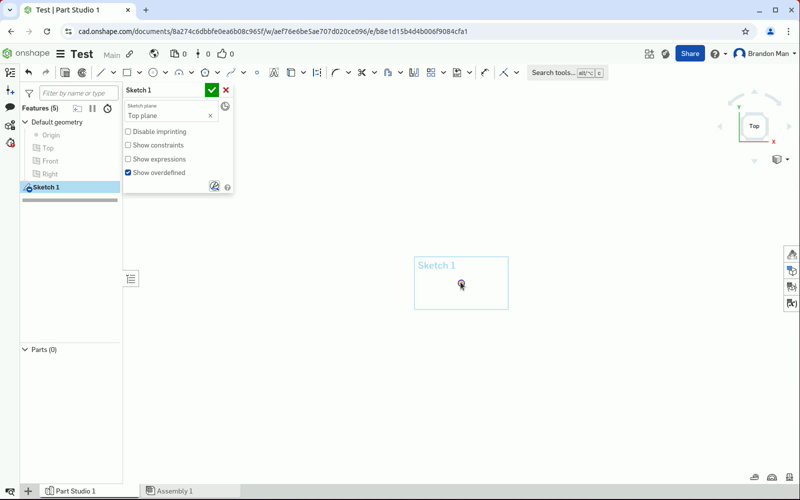
scroll(6)
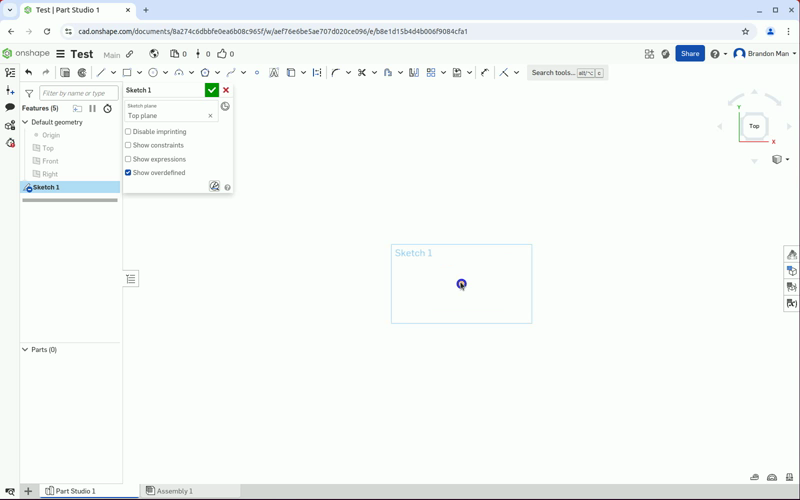
scroll(6)
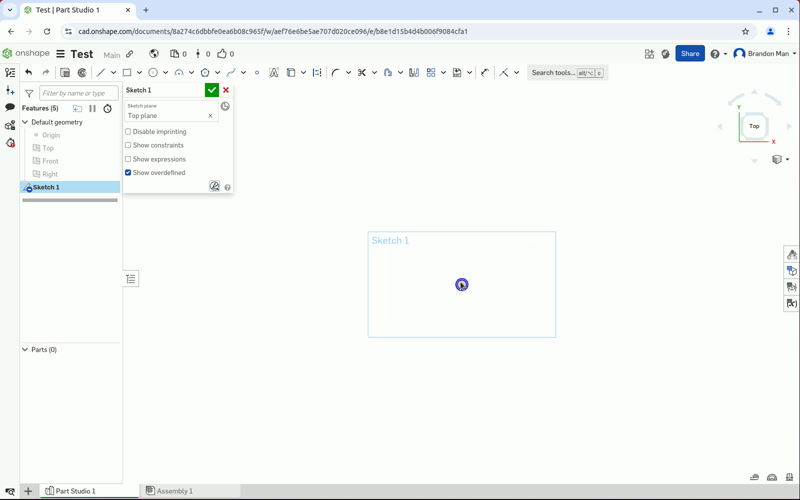
scroll(6)
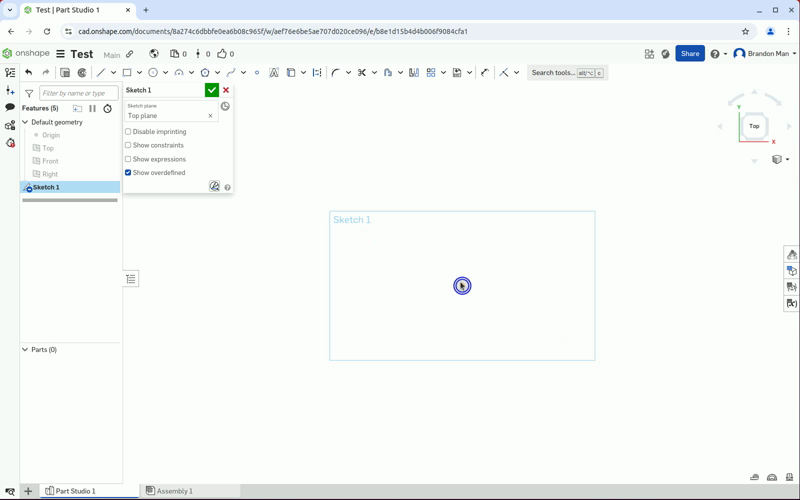
scroll(6)
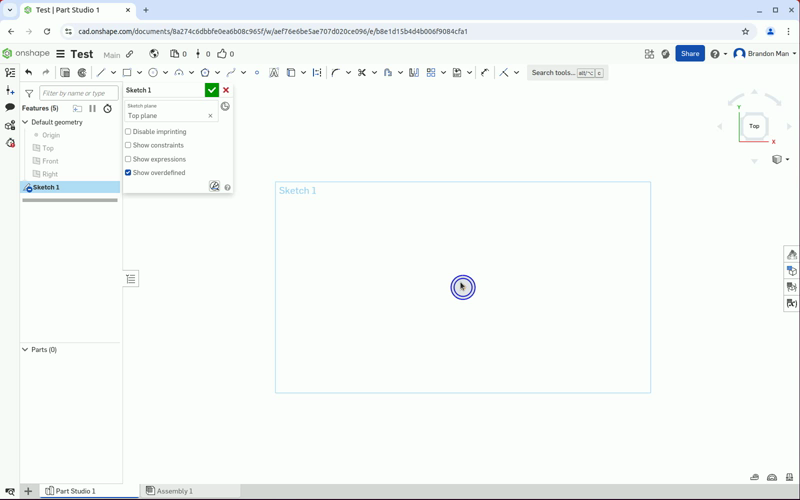
scroll(6)
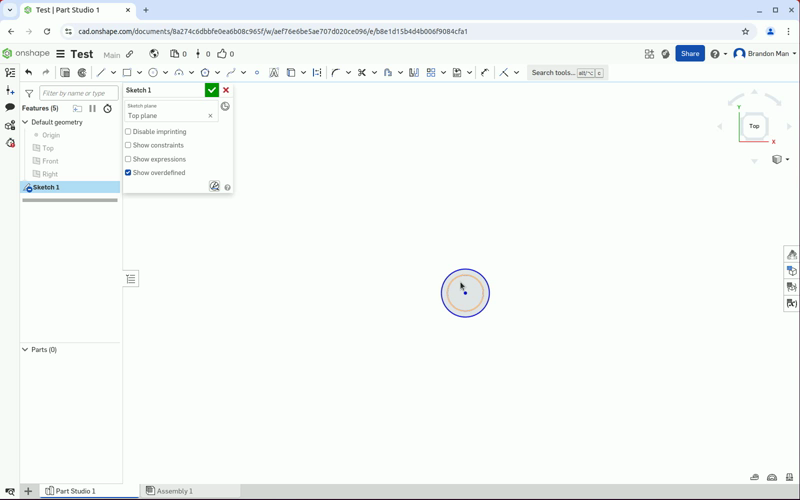
click(460, 281)
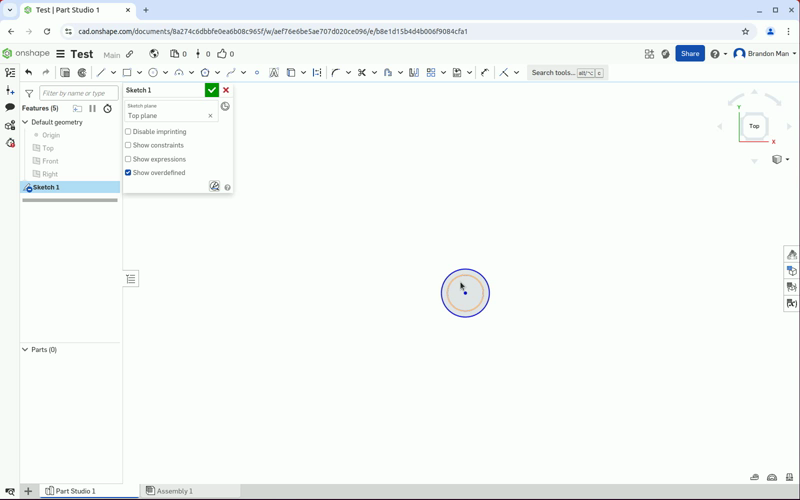
scroll(-6)
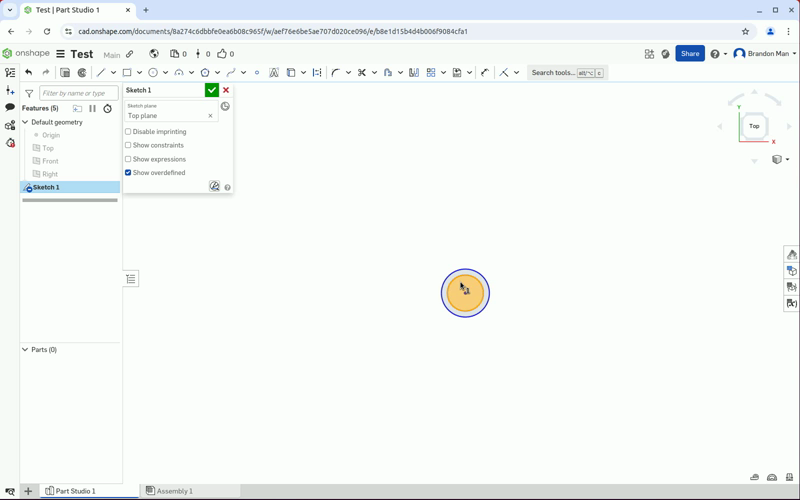
scroll(-6)
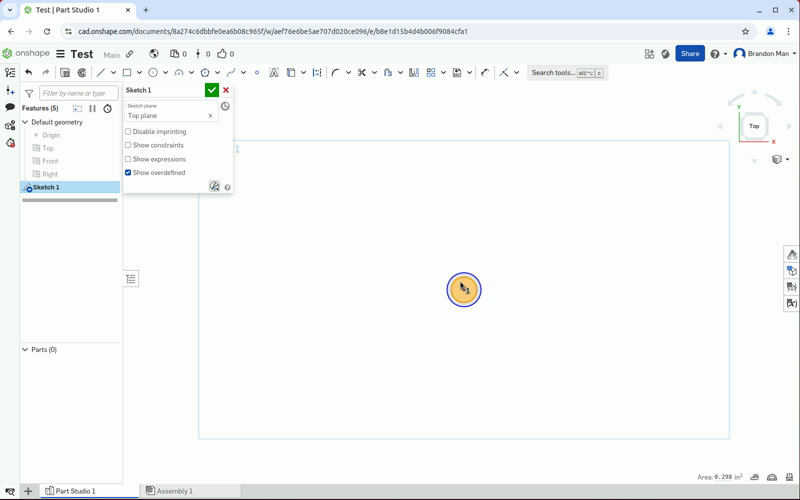
scroll(-6)
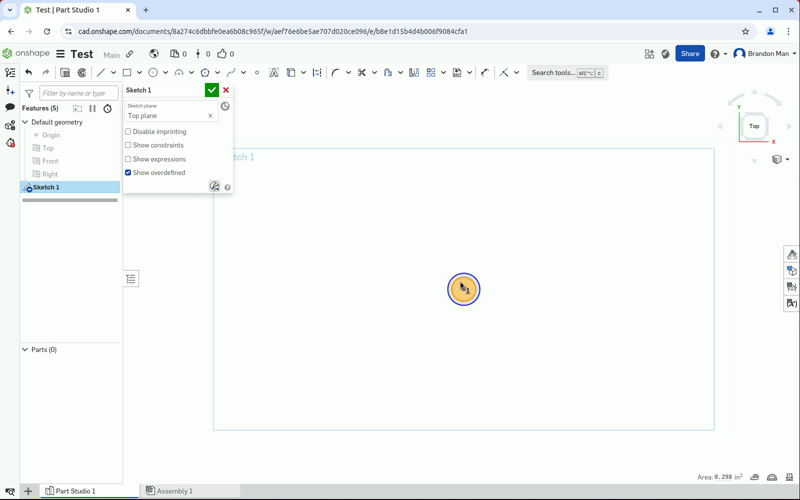
scroll(-6)
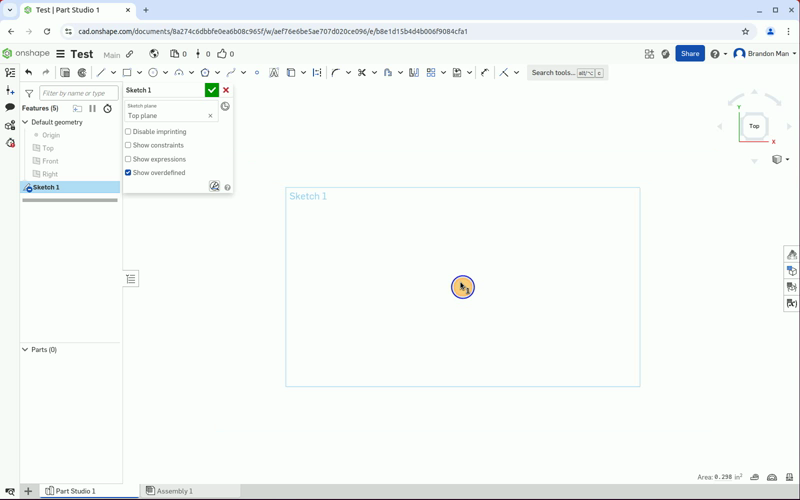
scroll(-6)
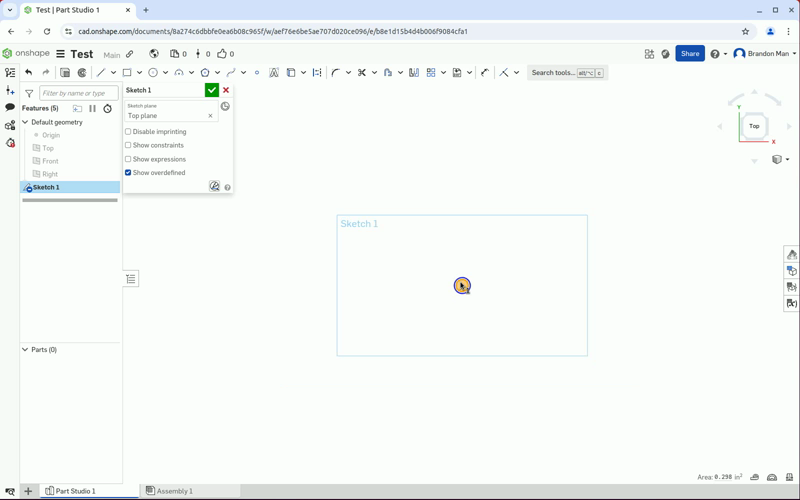
scroll(-6)
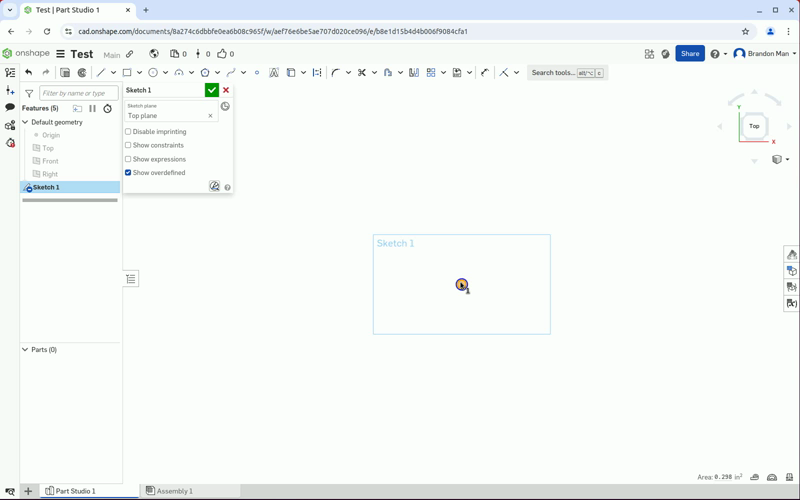
scroll(-6)
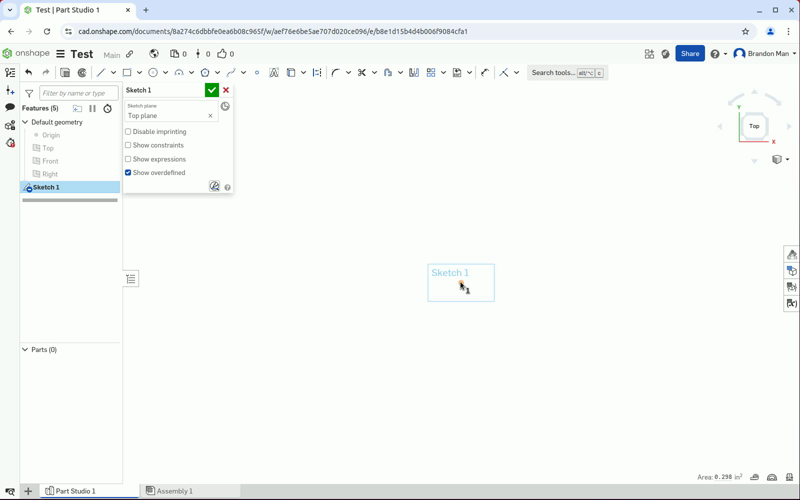
mouse_move(73, 352)
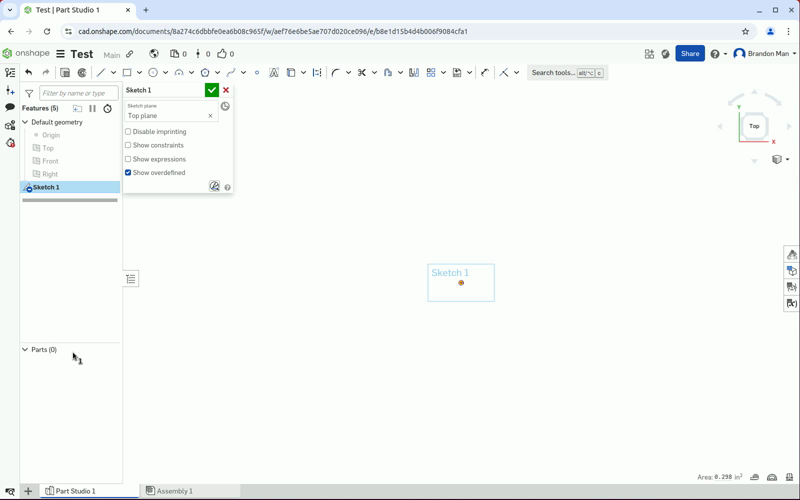
key(shift+y)
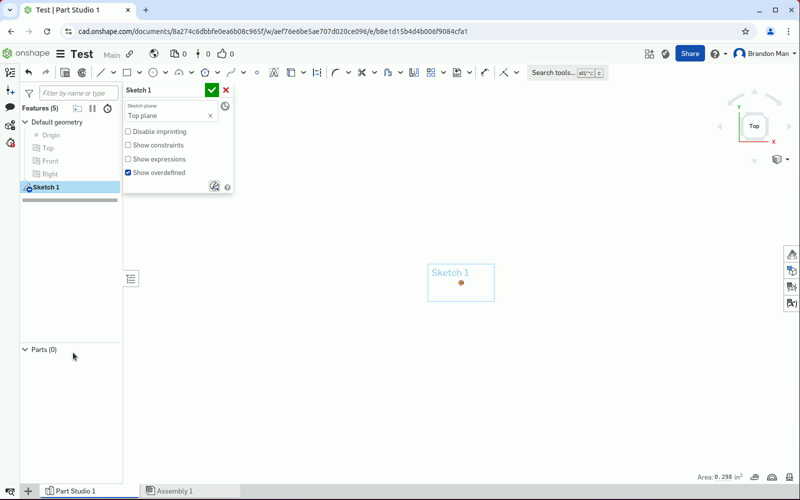
key(shift+e)
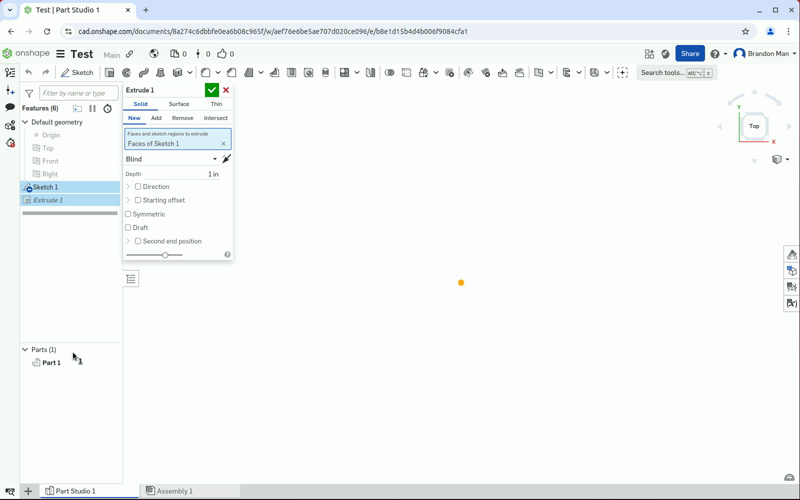
mouse_move(143, 106)
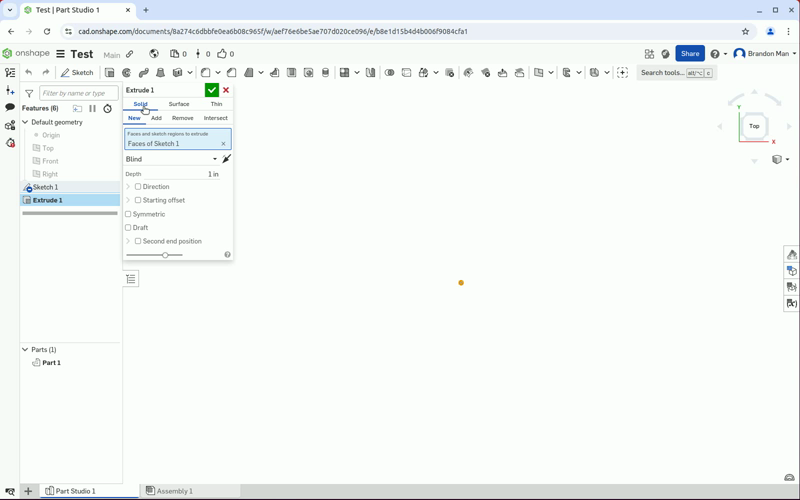
click(143, 106)
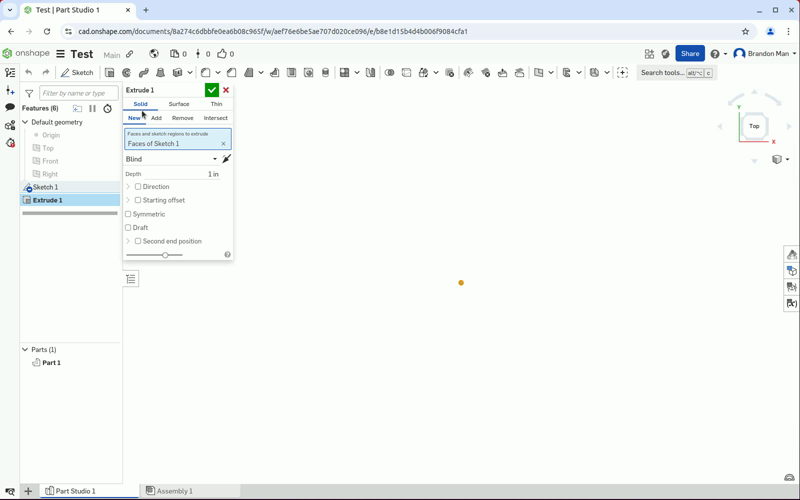
mouse_move(137, 120)
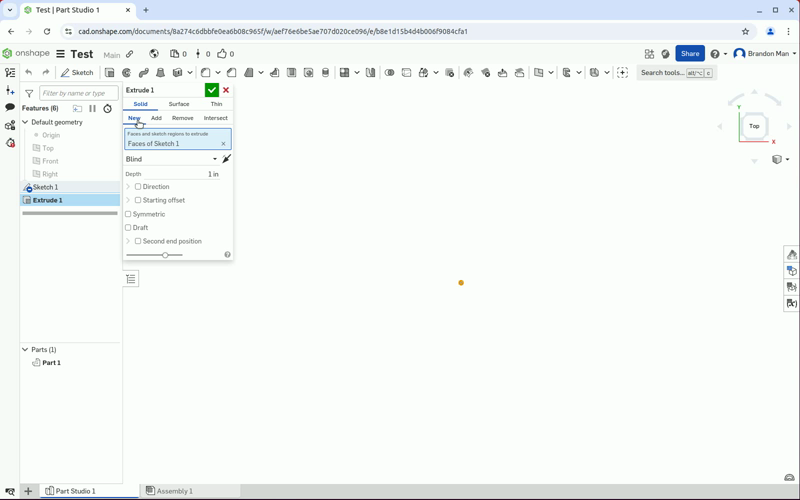
click(137, 120)
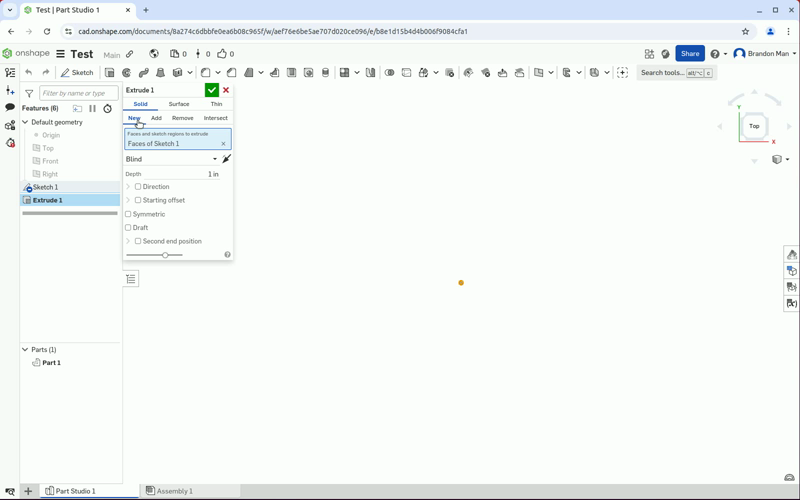
key(tab, 4)
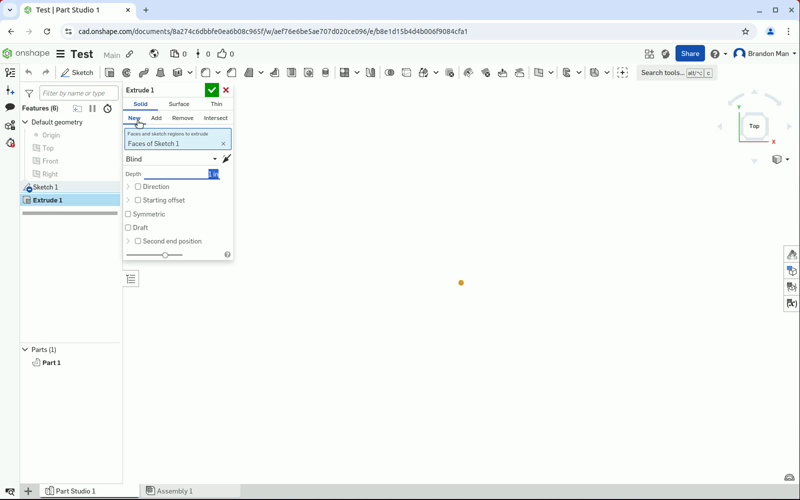
text(23.108)
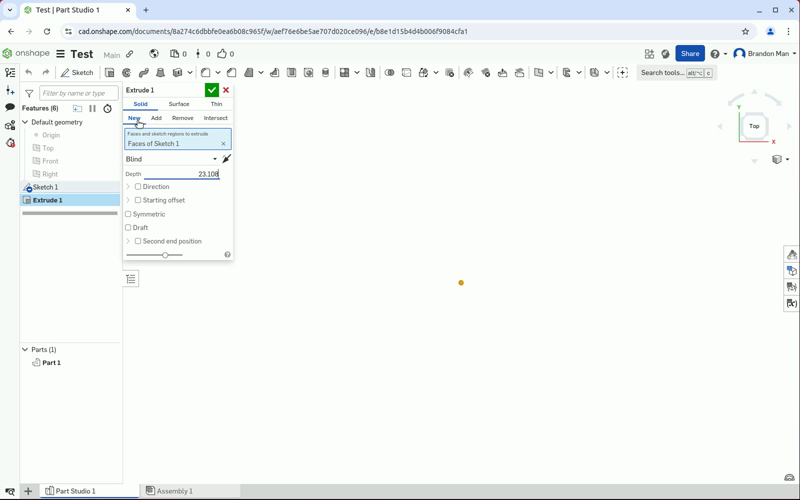
key(enter)
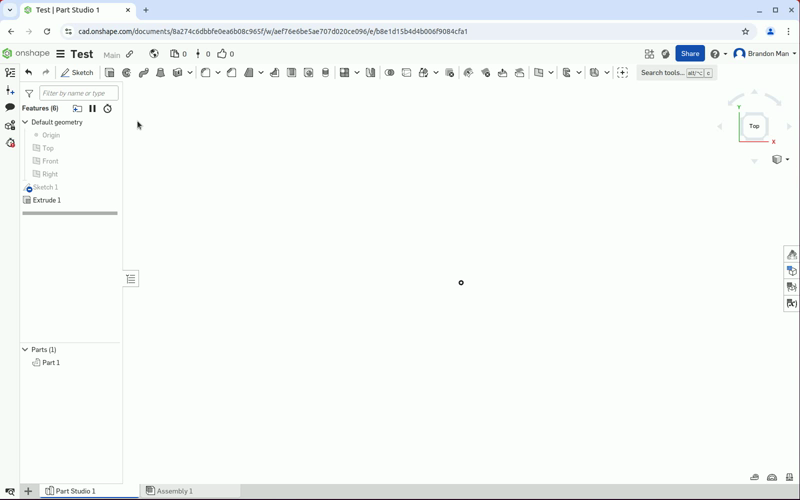
key(shift+h)
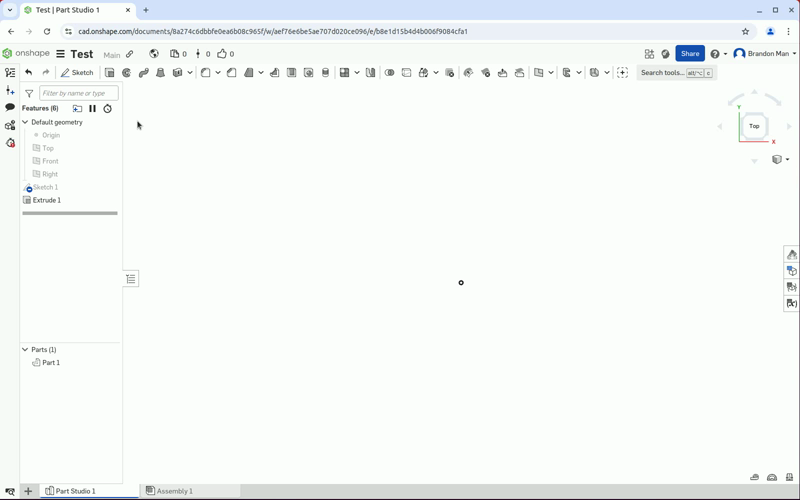
key(shift+h)
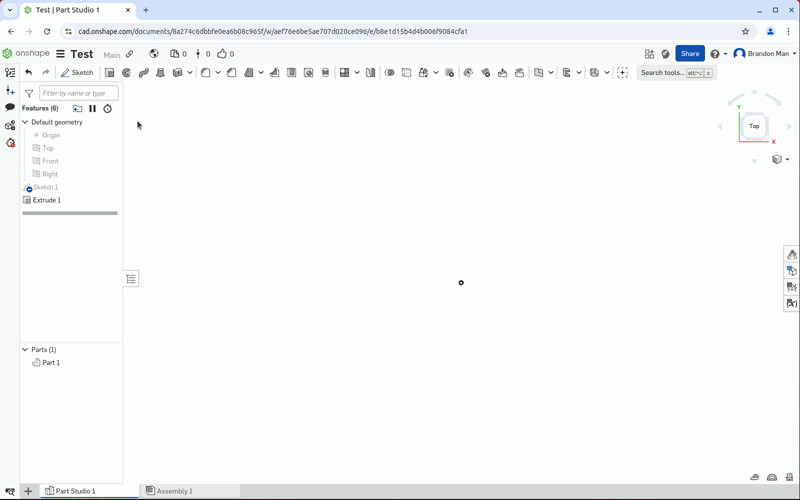
mouse_move(73, 189)
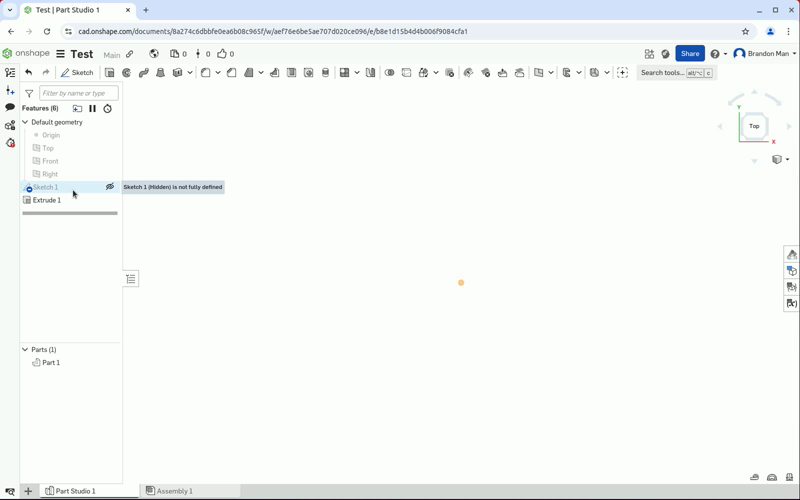
click(73, 189)
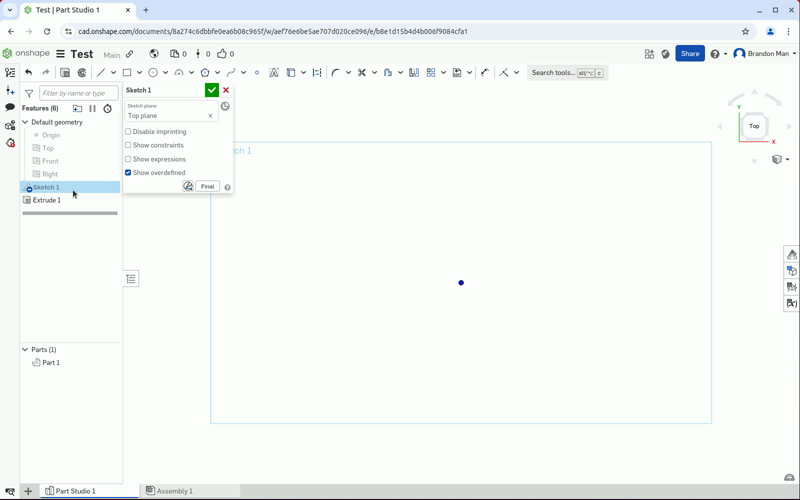
mouse_move(229, 92)
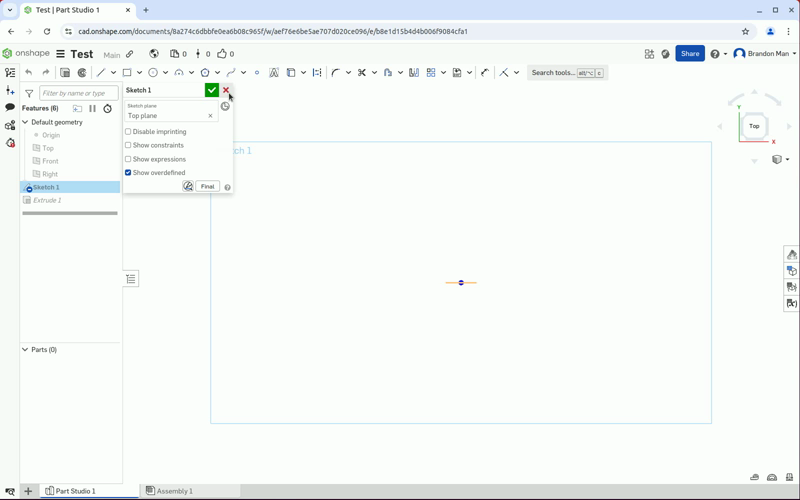
click(229, 92)
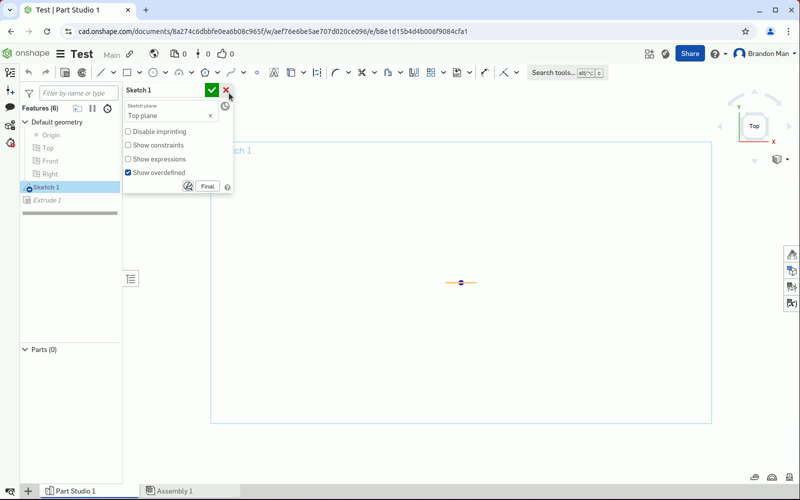
key(shift+s)
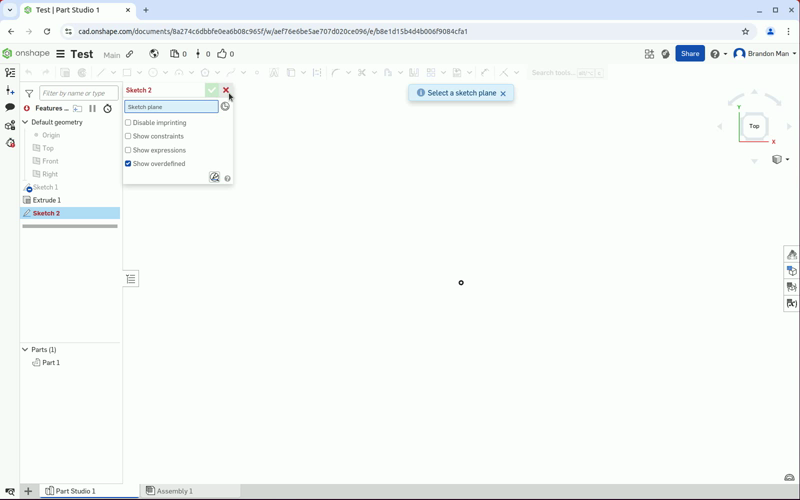
mouse_move(73, 150)
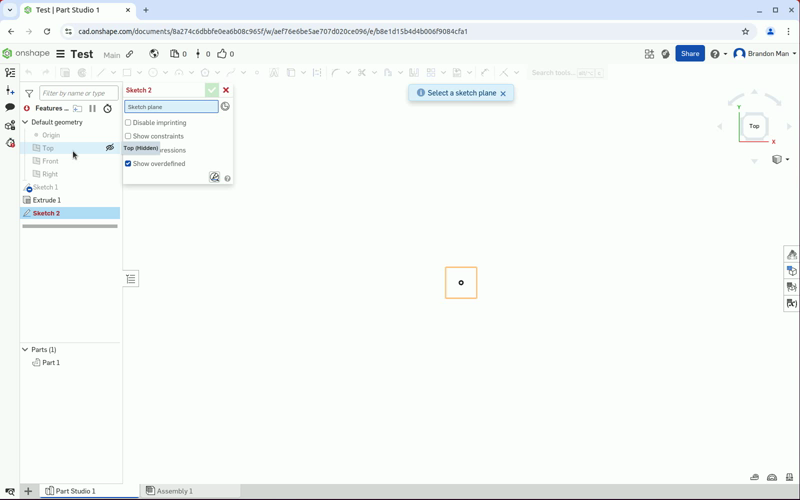
click(73, 150)
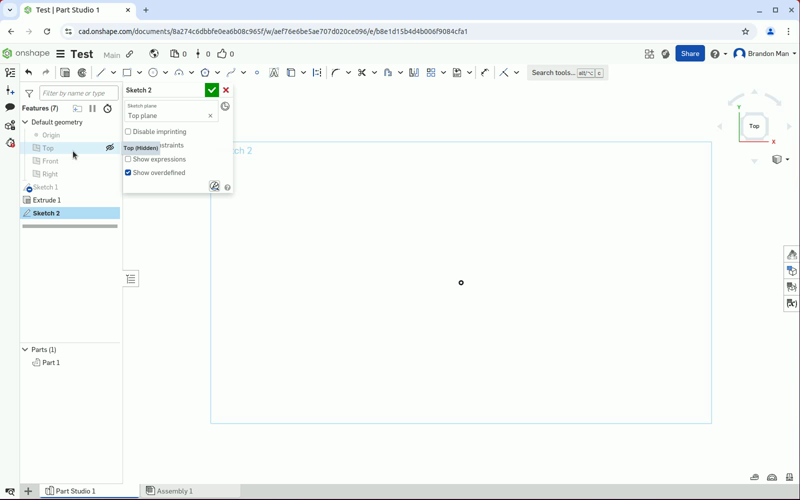
mouse_move(73, 352)
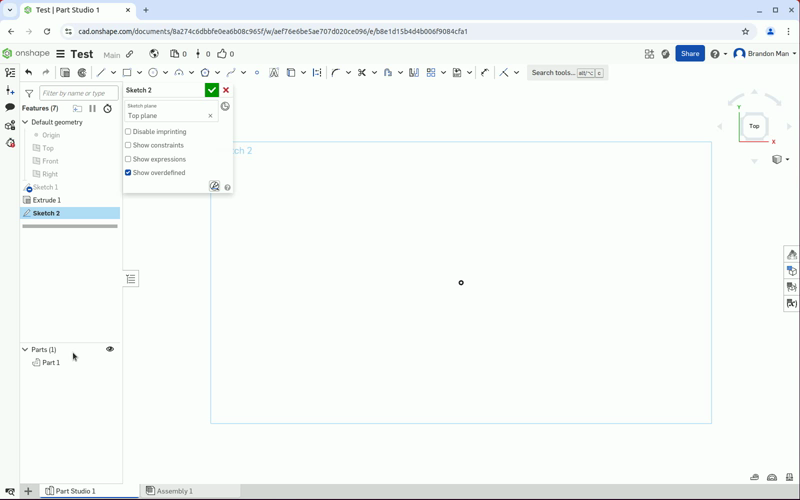
key(y)
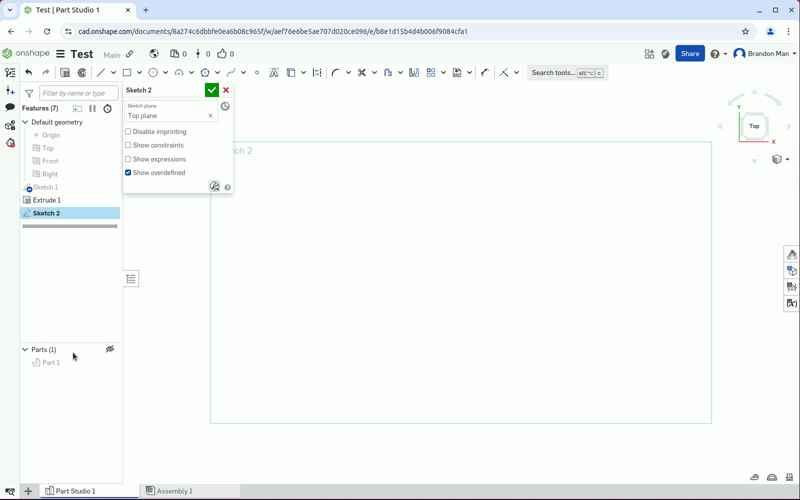
key(c)
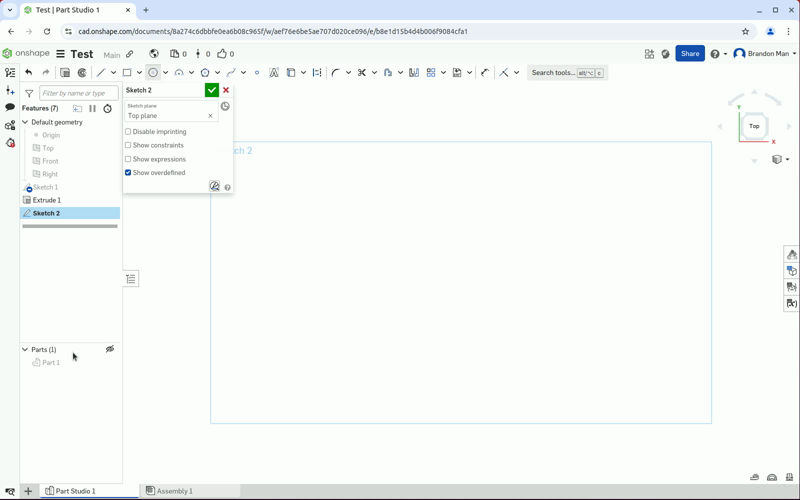
key_down(shift)
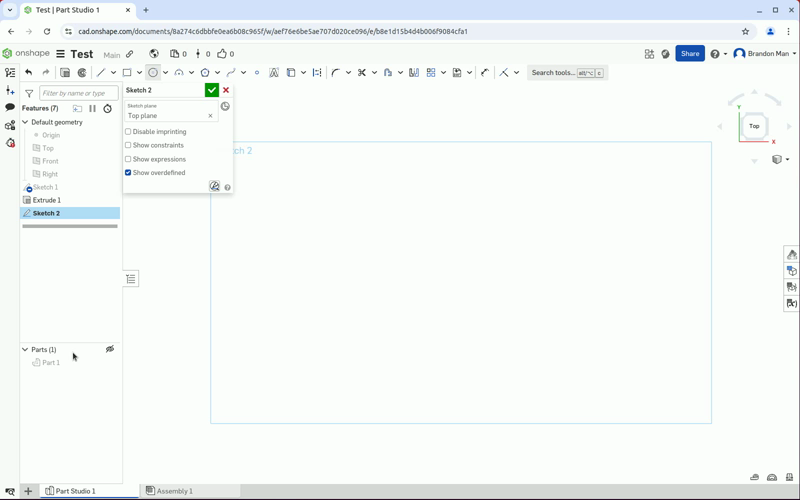
mouse_move(461, 278)
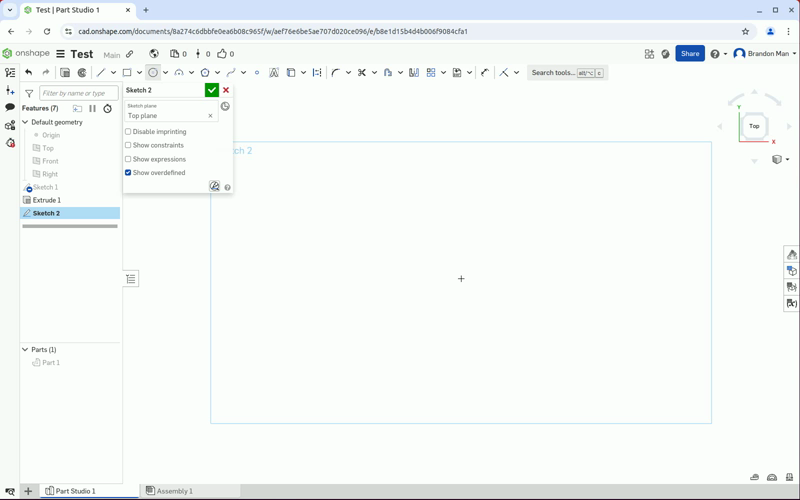
click(461, 278)
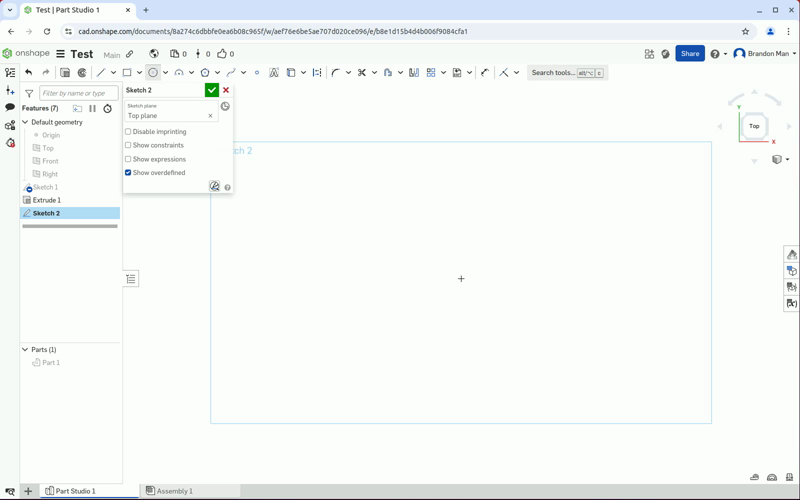
key_up(shift)
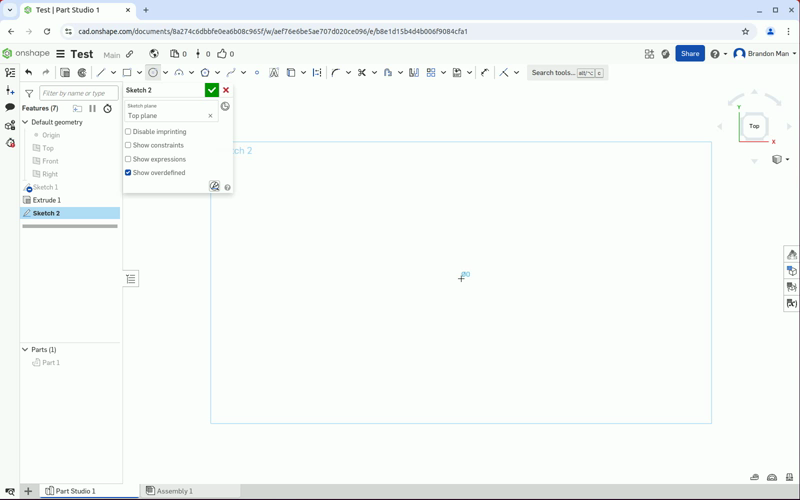
mouse_move(463, 278)
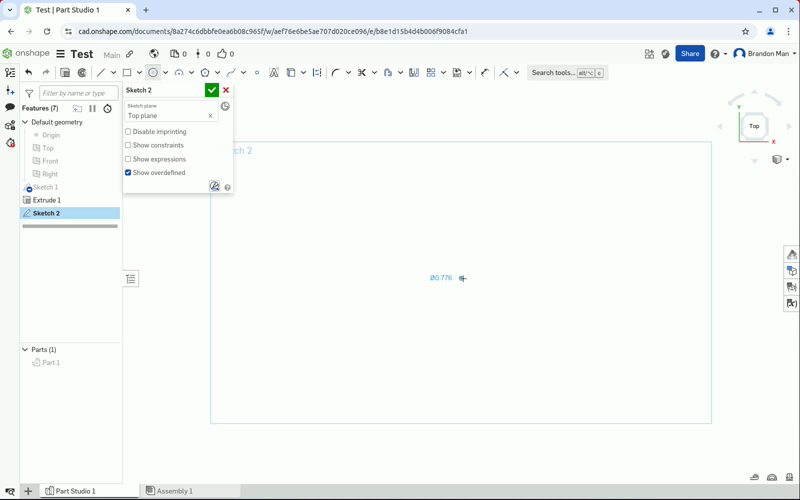
scroll(6)
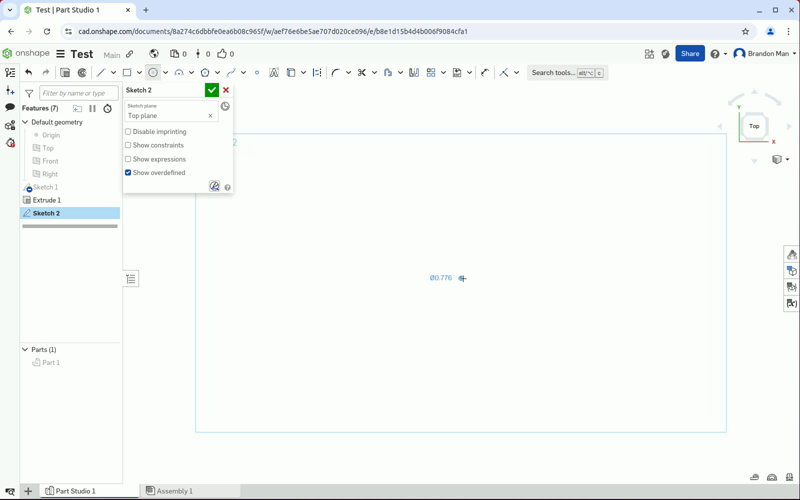
scroll(6)
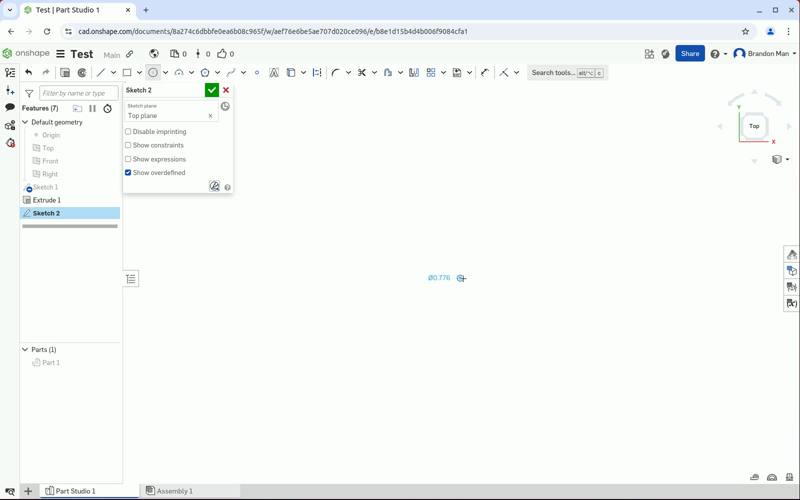
scroll(6)
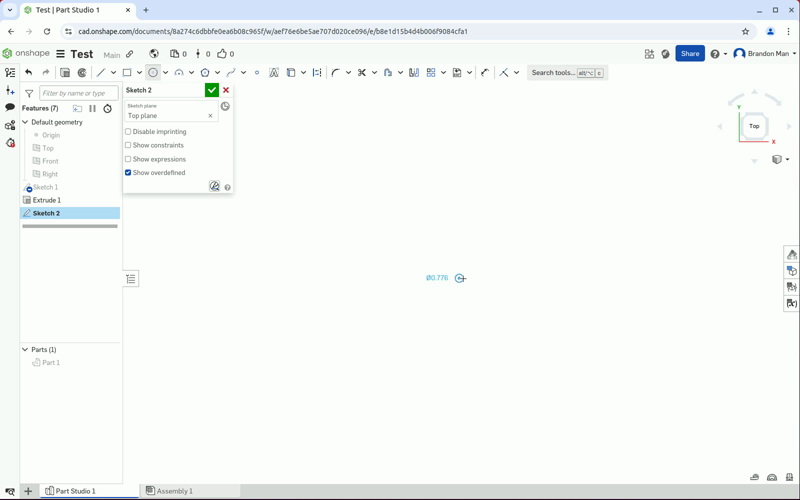
scroll(6)
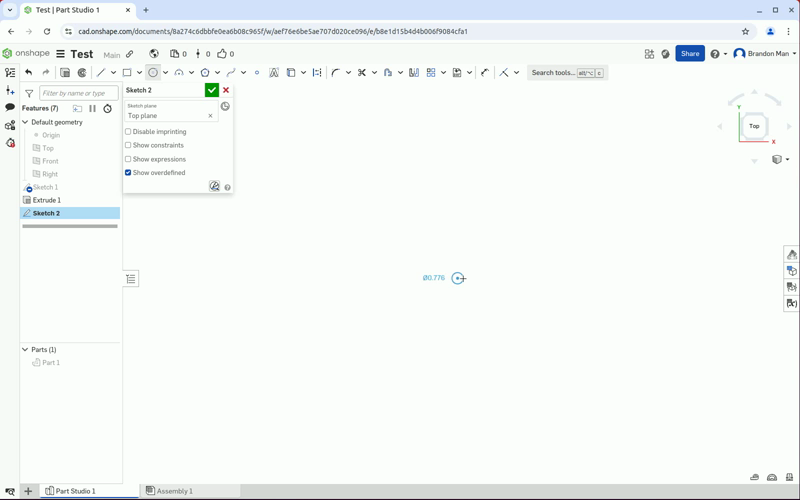
scroll(6)
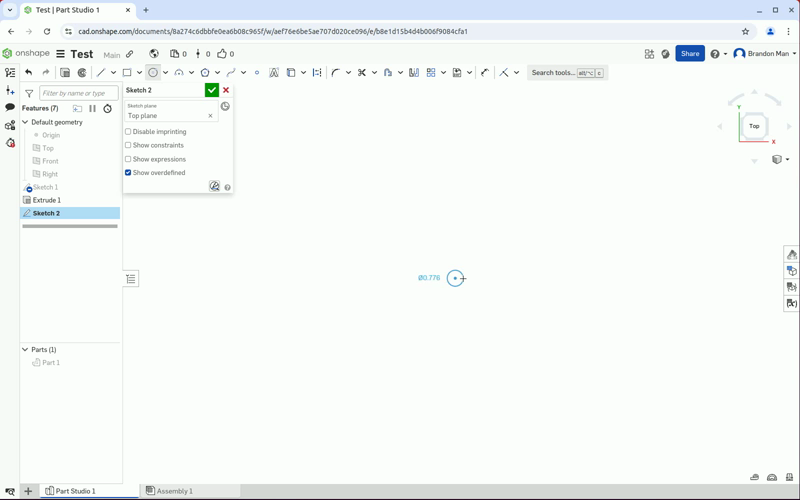
scroll(6)
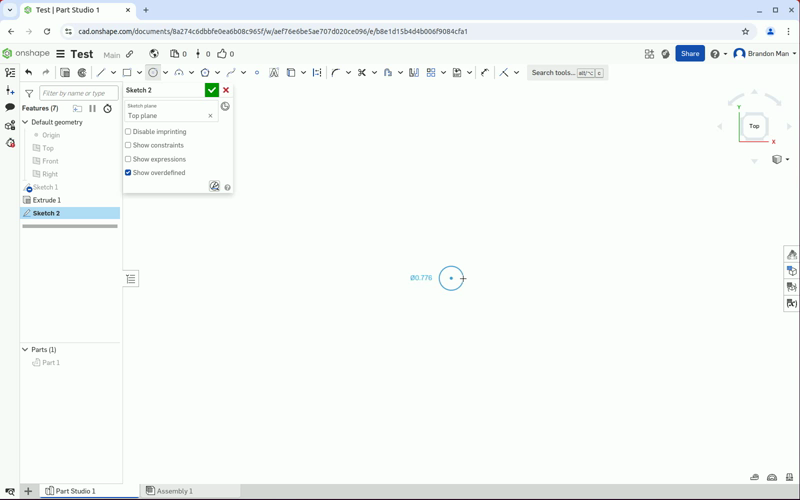
scroll(6)
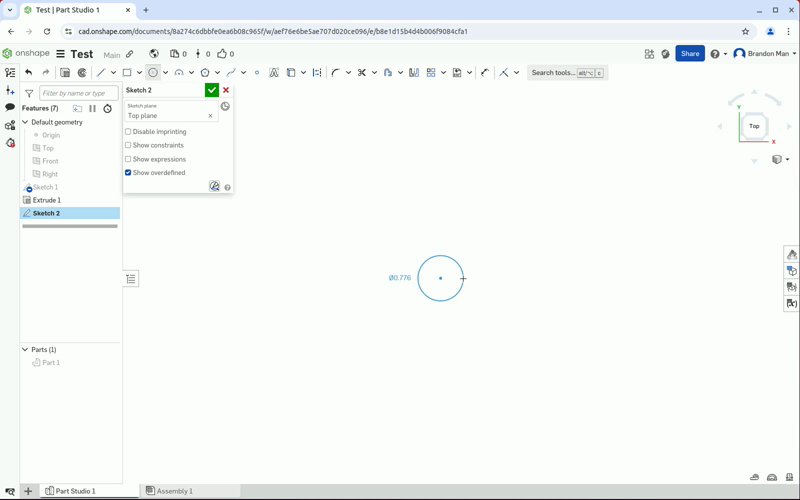
click(463, 278)
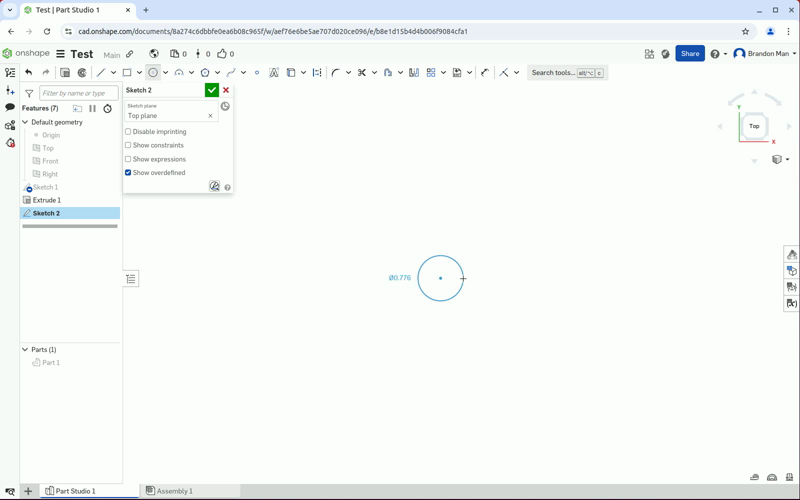
scroll(-6)
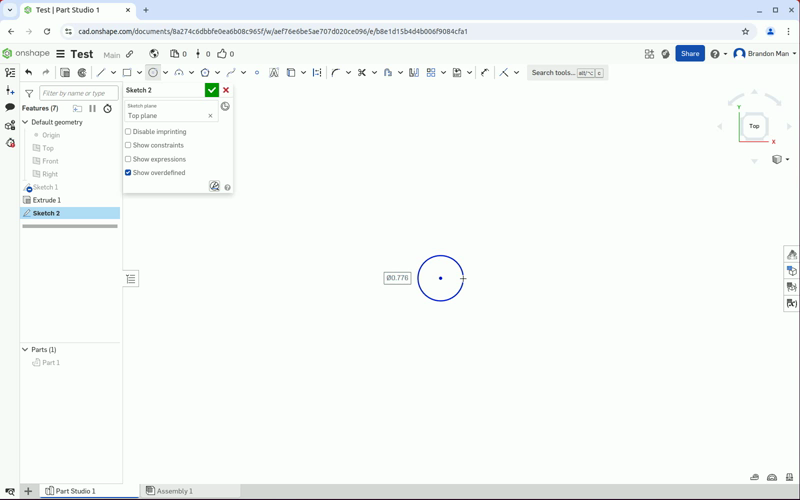
scroll(-6)
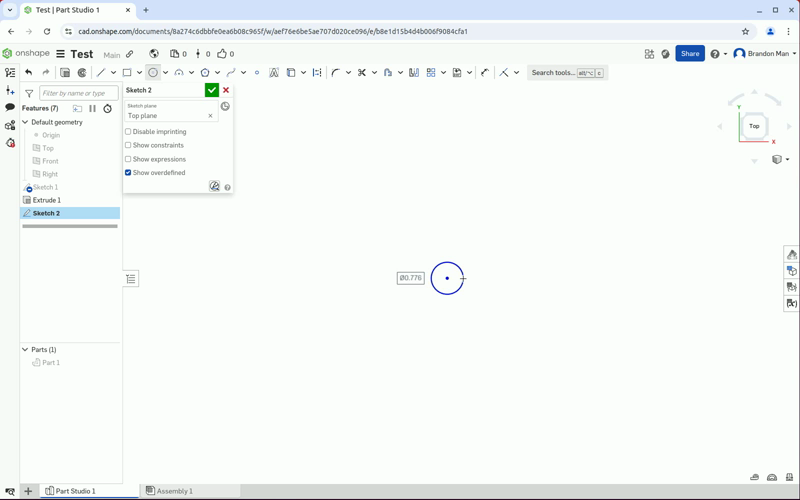
scroll(-6)
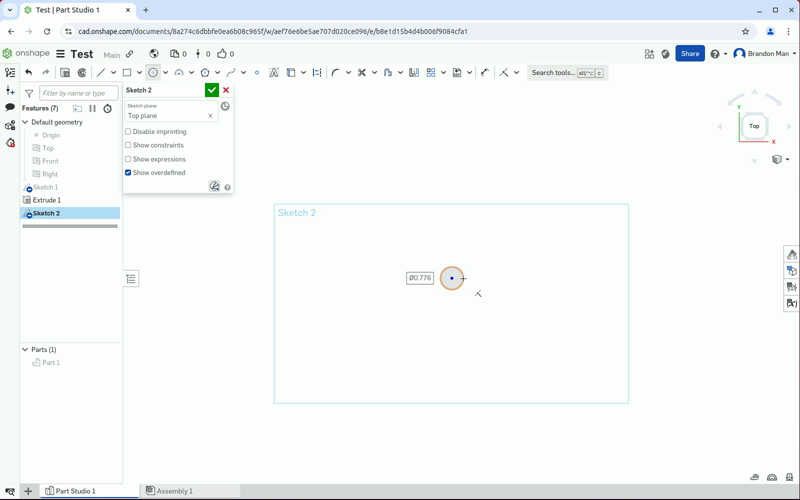
scroll(-6)
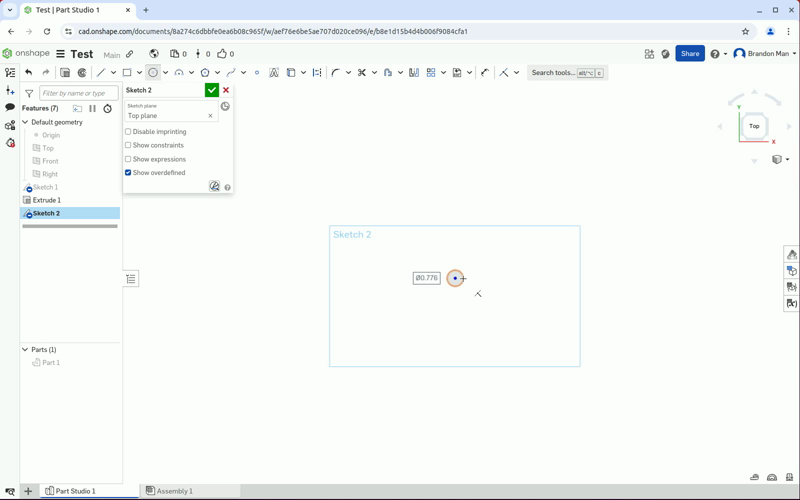
scroll(-6)
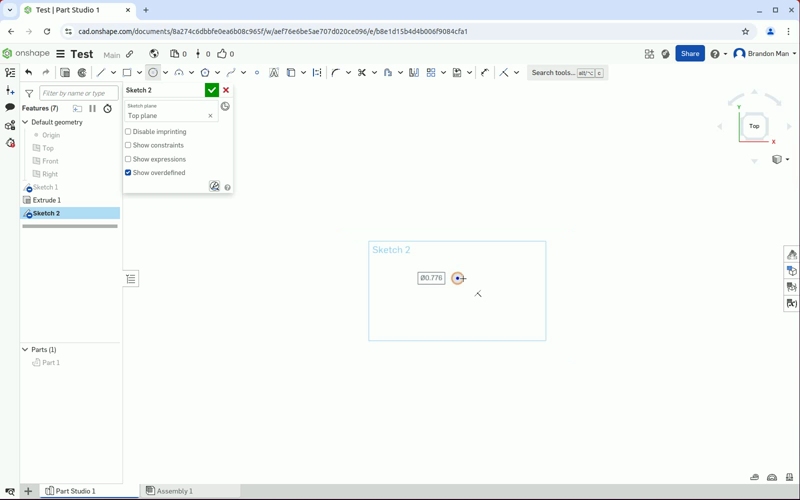
scroll(-6)
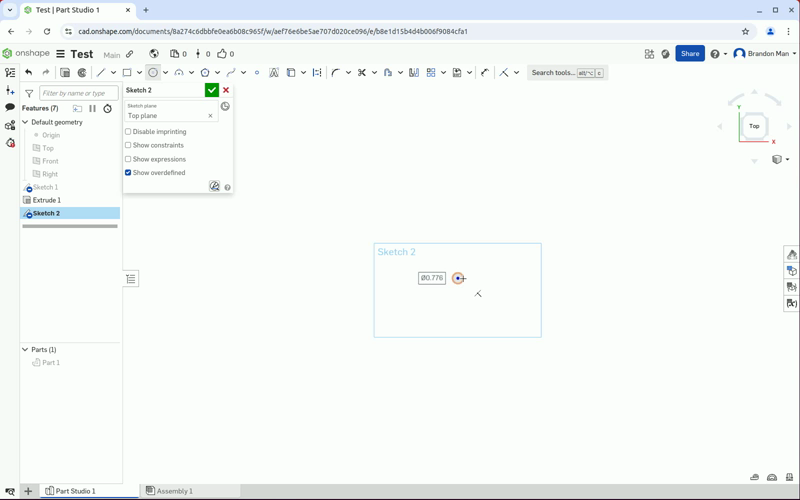
scroll(-6)
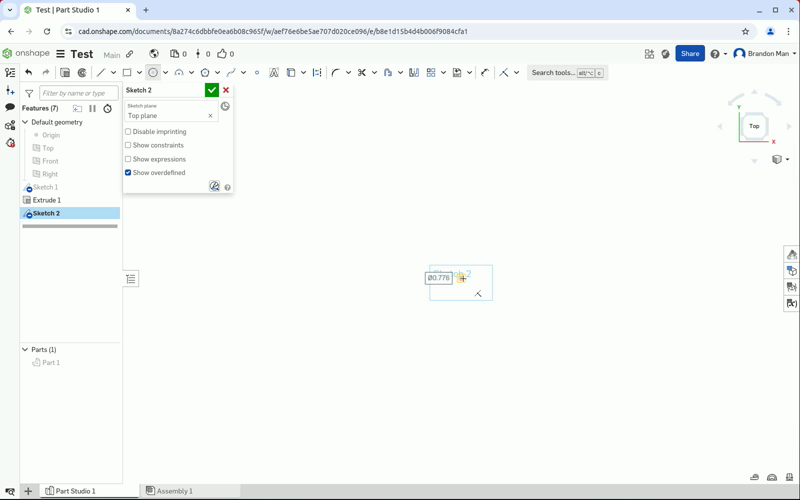
key(esc)
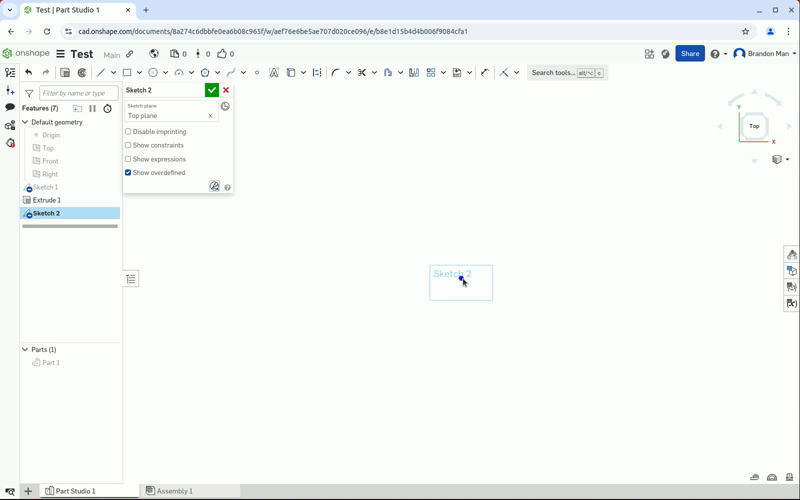
mouse_move(462, 278)
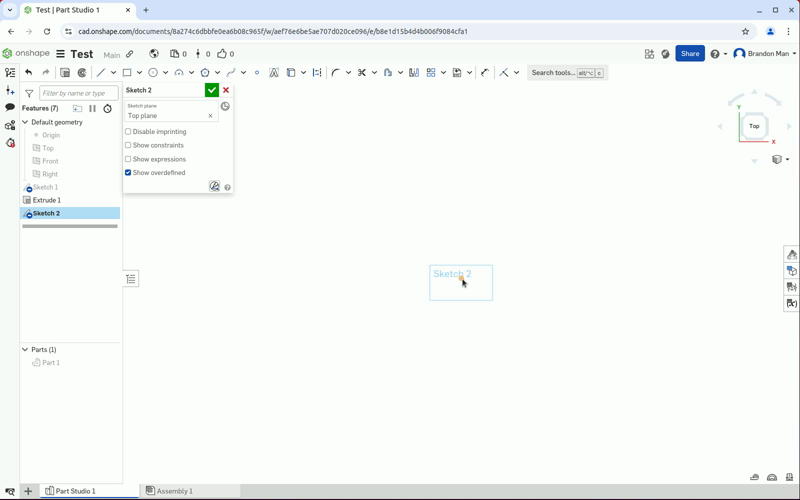
scroll(6)
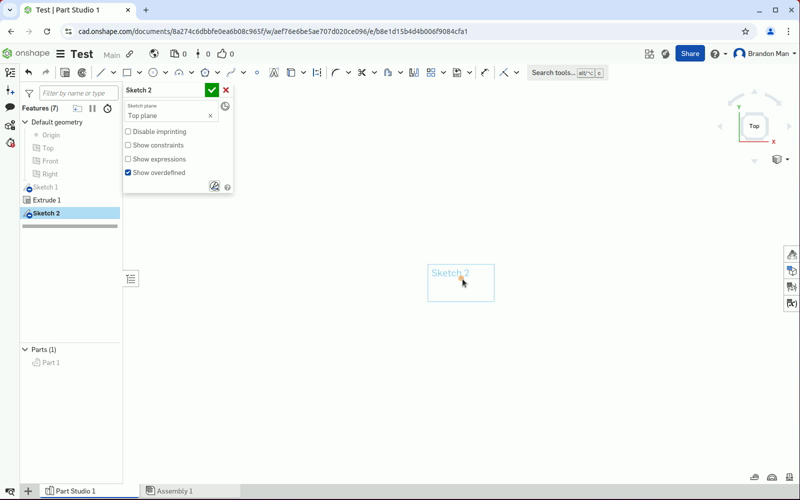
scroll(6)
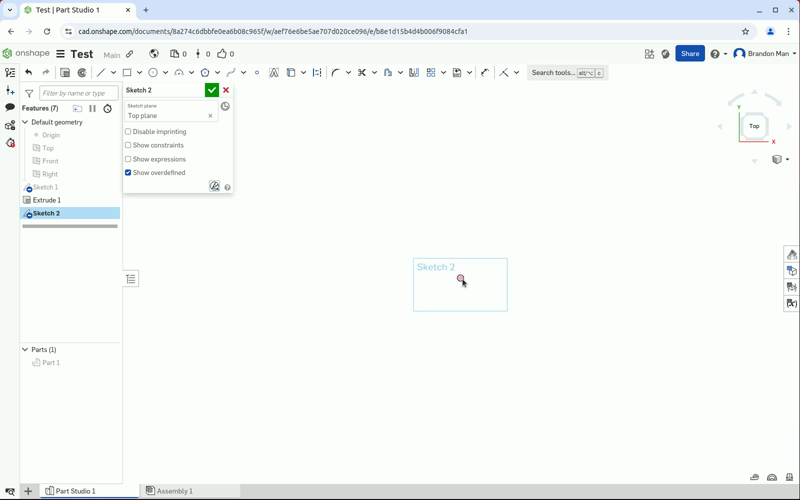
scroll(6)
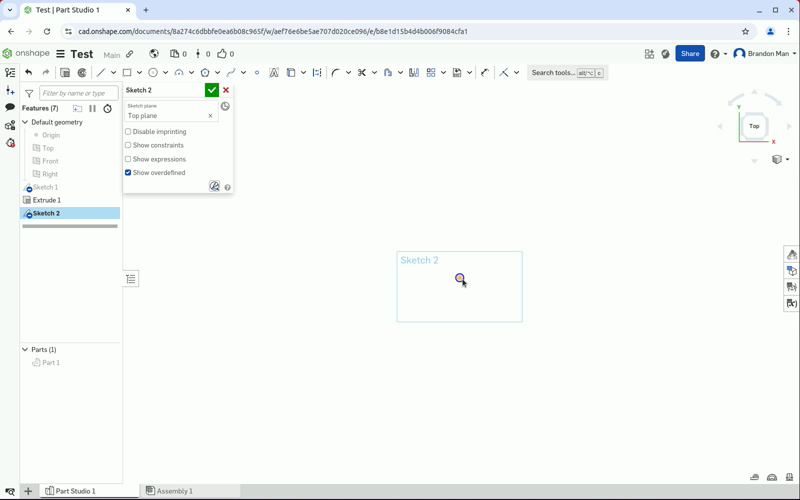
scroll(6)
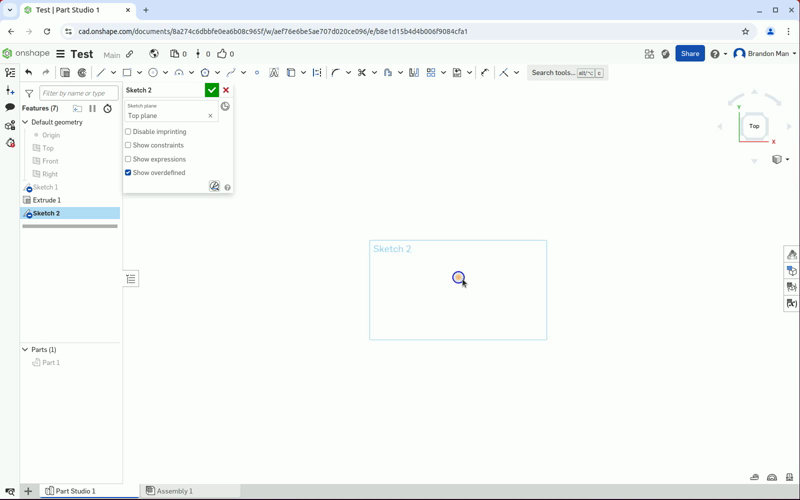
scroll(6)
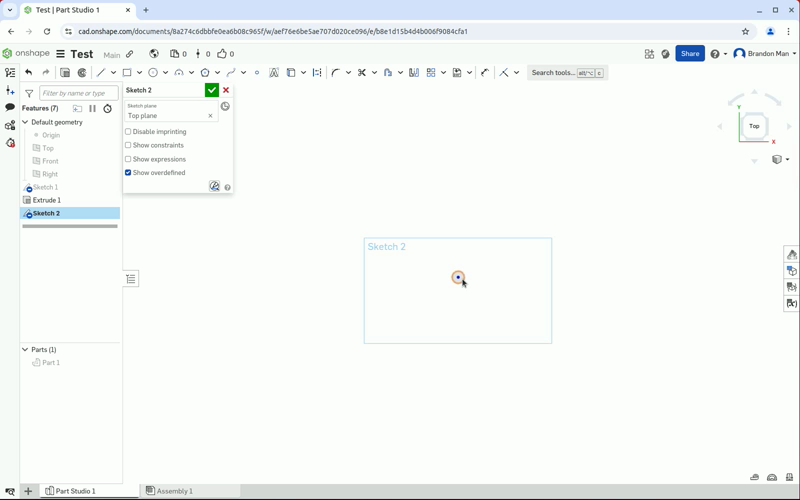
scroll(6)
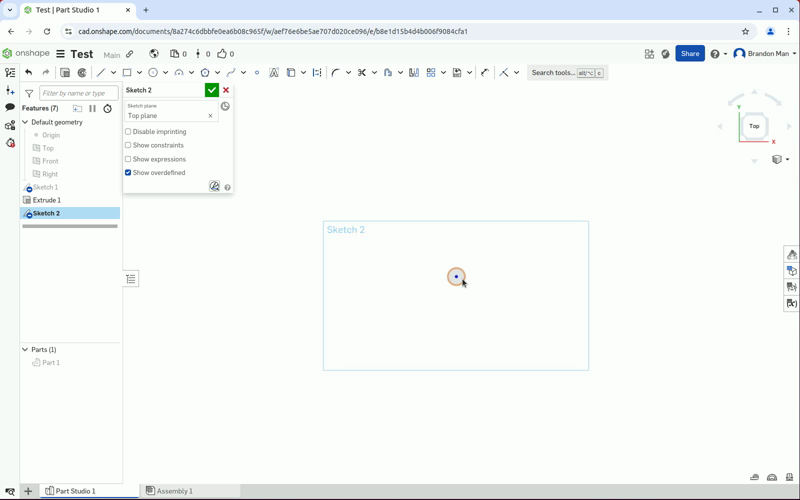
scroll(6)
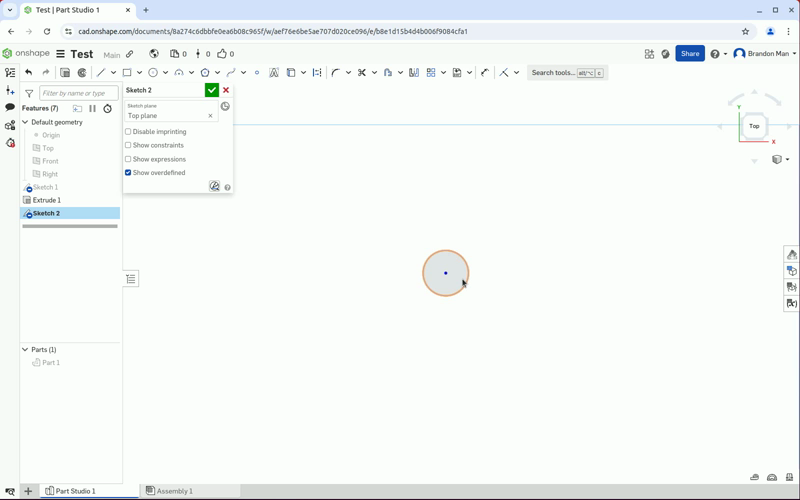
click(462, 278)
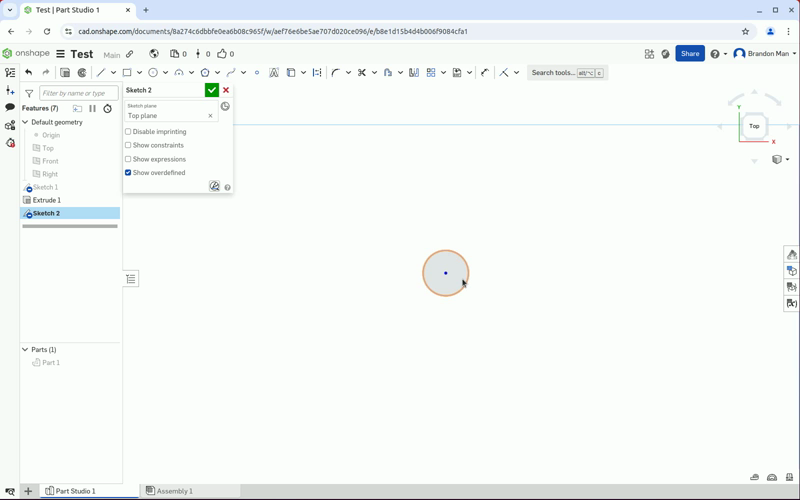
scroll(-6)
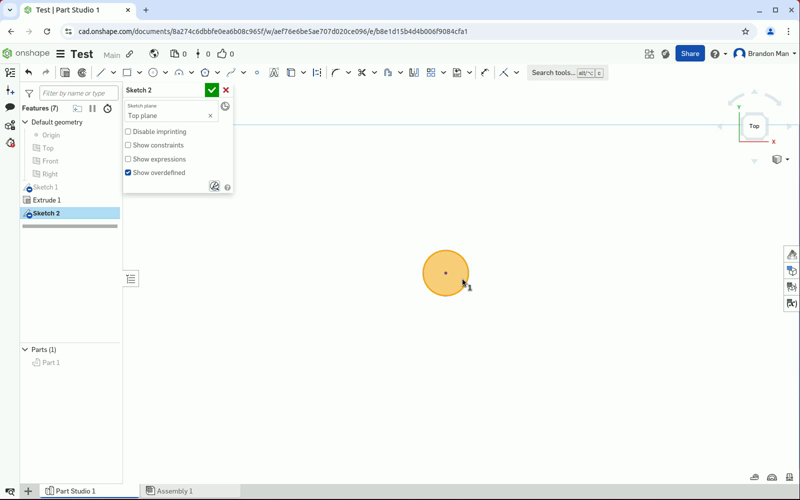
scroll(-6)
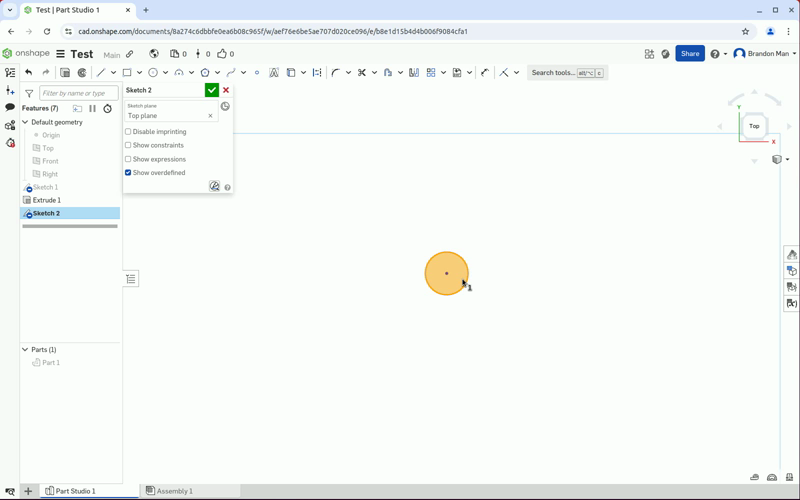
scroll(-6)
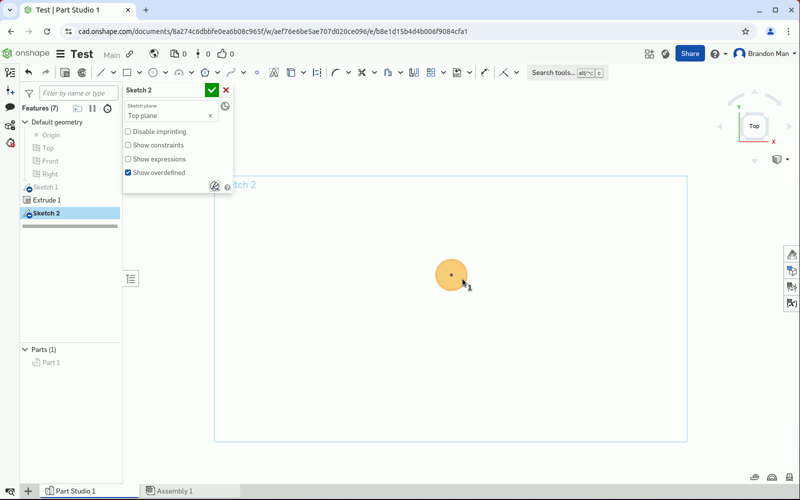
scroll(-6)
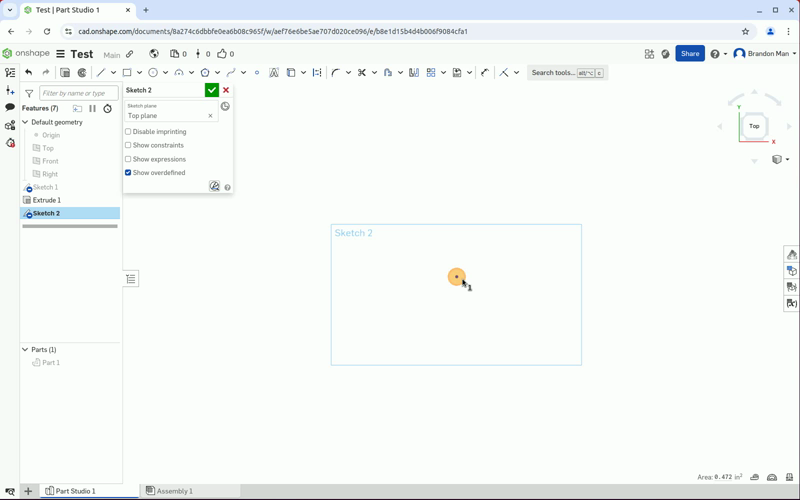
scroll(-6)
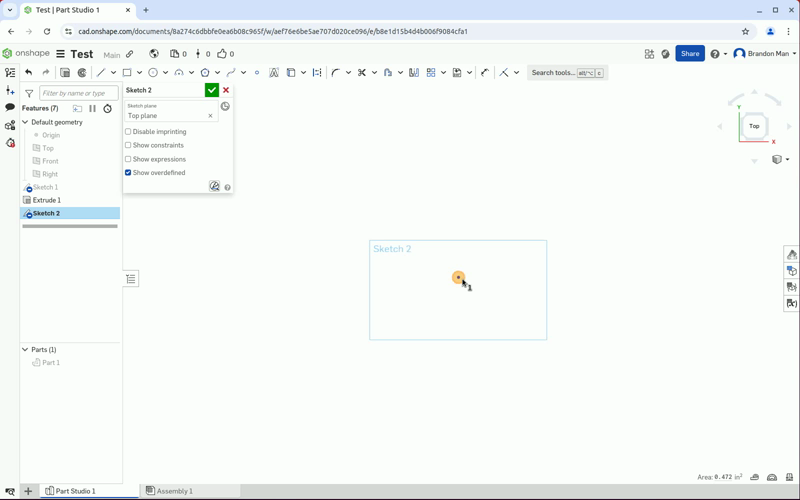
scroll(-6)
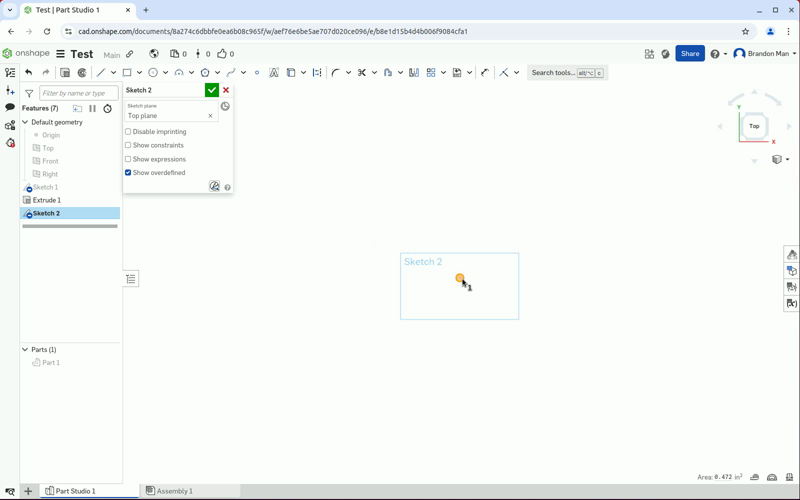
scroll(-6)
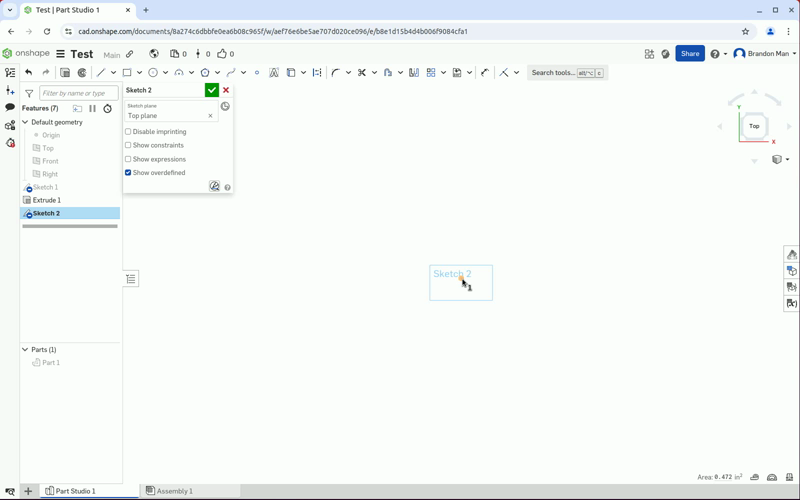
mouse_move(73, 352)
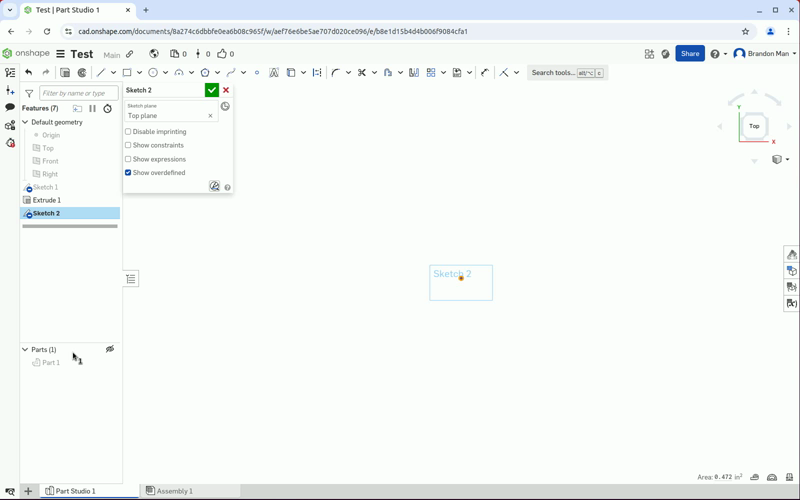
key(shift+y)
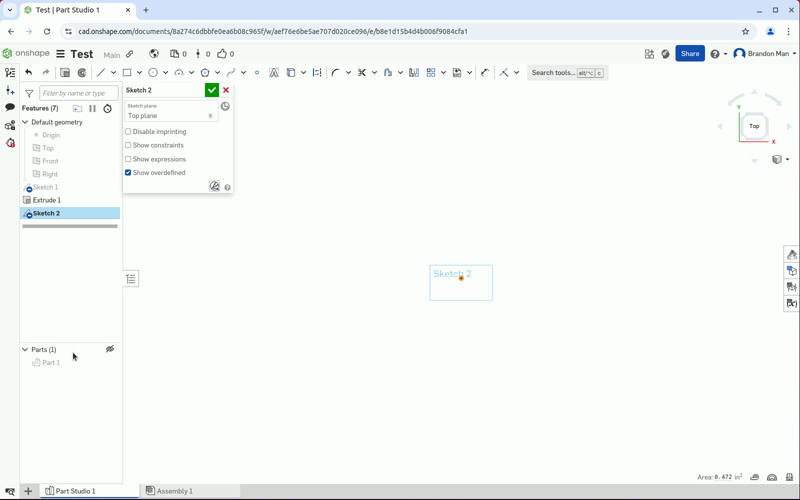
key(shift+e)
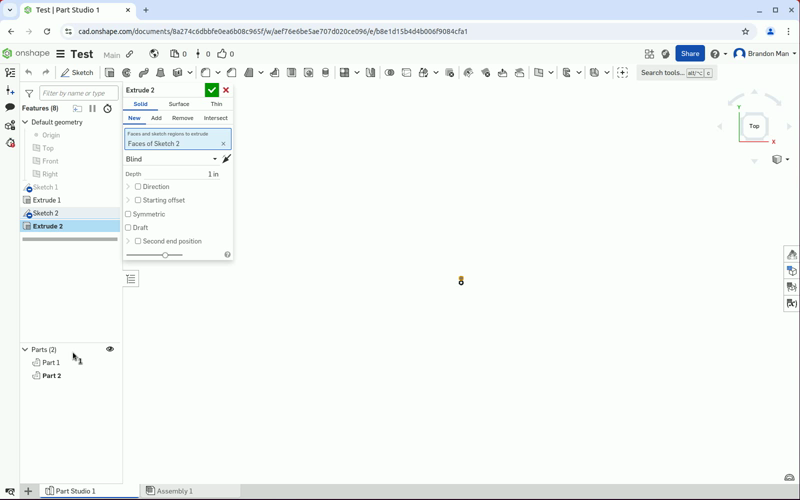
mouse_move(143, 106)
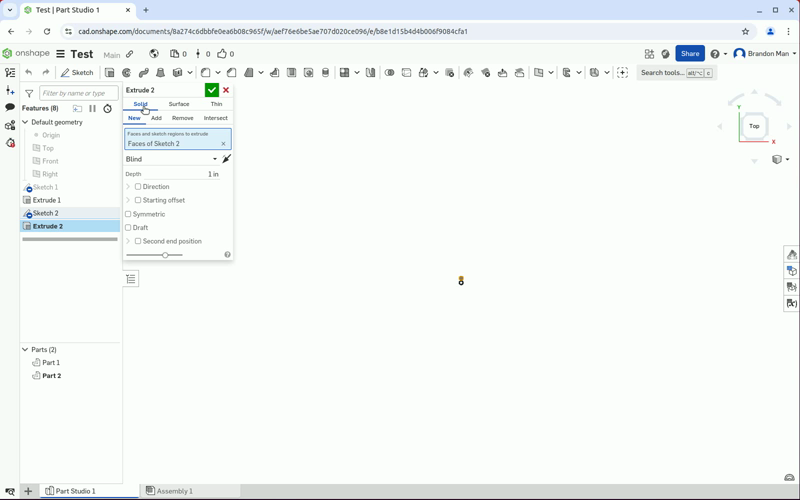
click(143, 106)
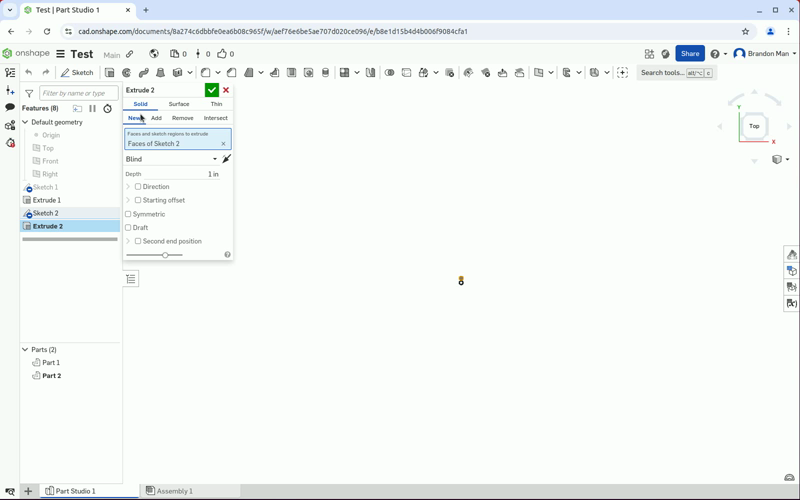
mouse_move(137, 120)
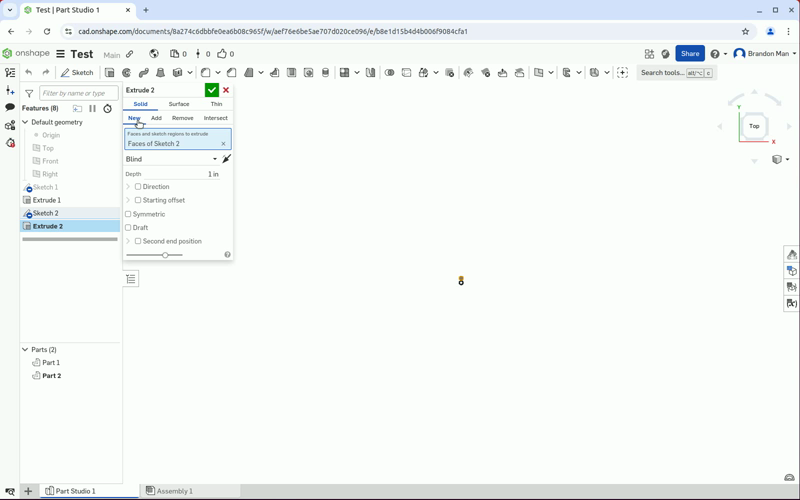
click(137, 120)
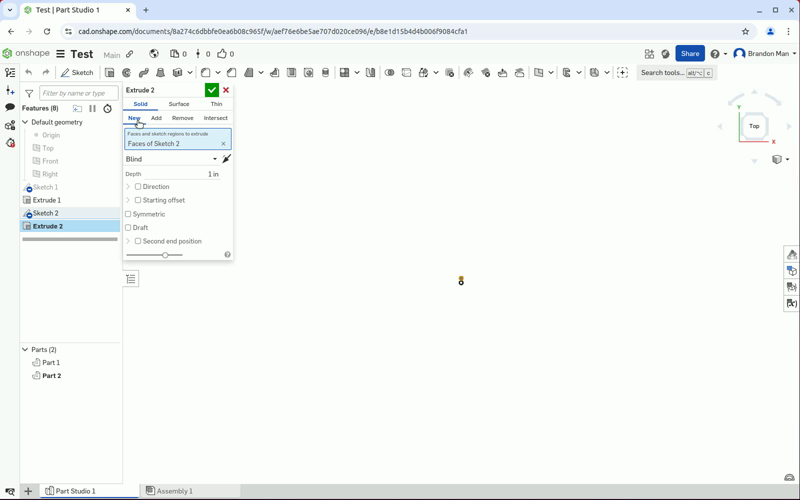
key(tab, 4)
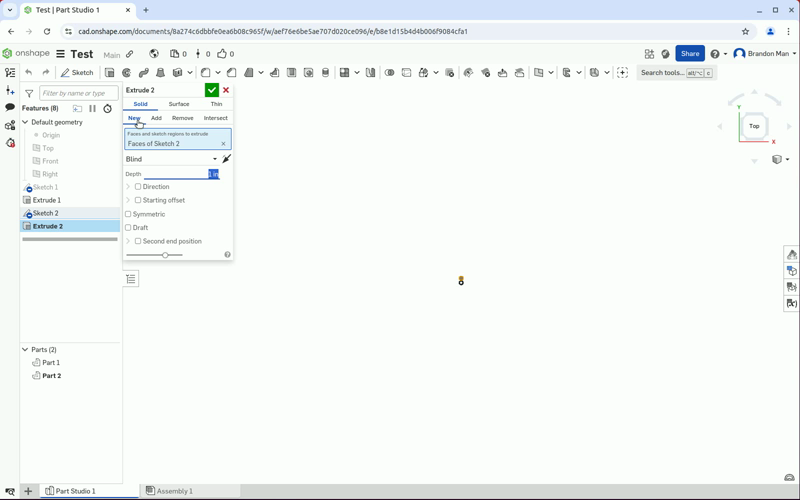
text(21.905)
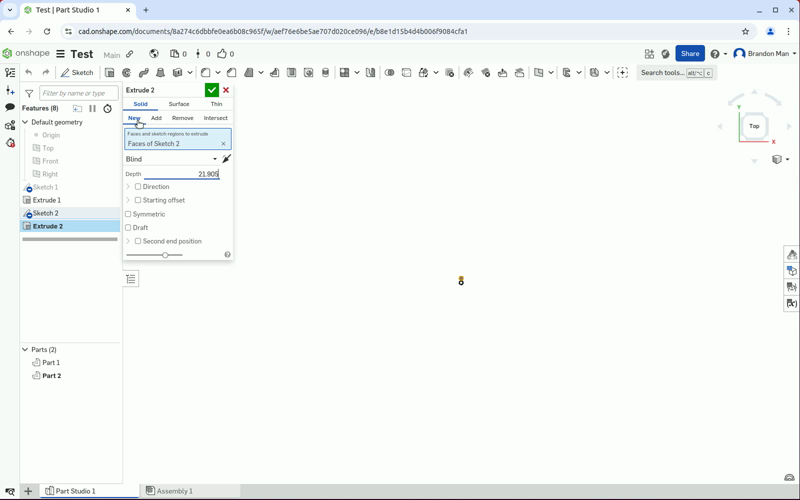
key(enter)
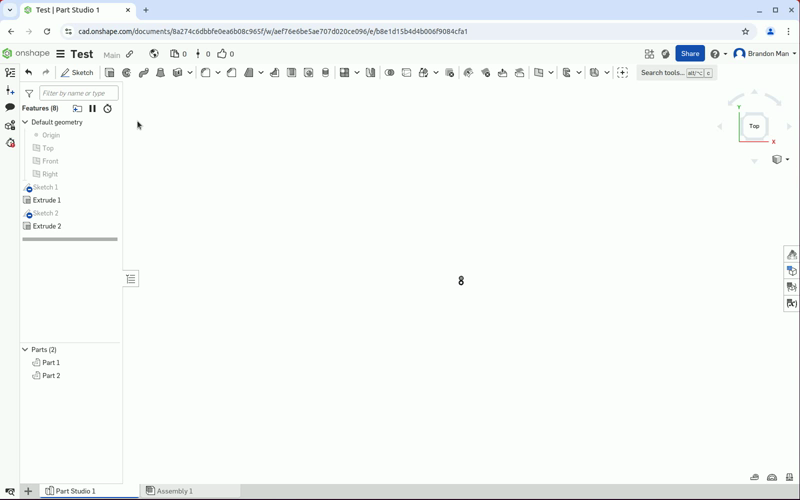
key(shift+h)
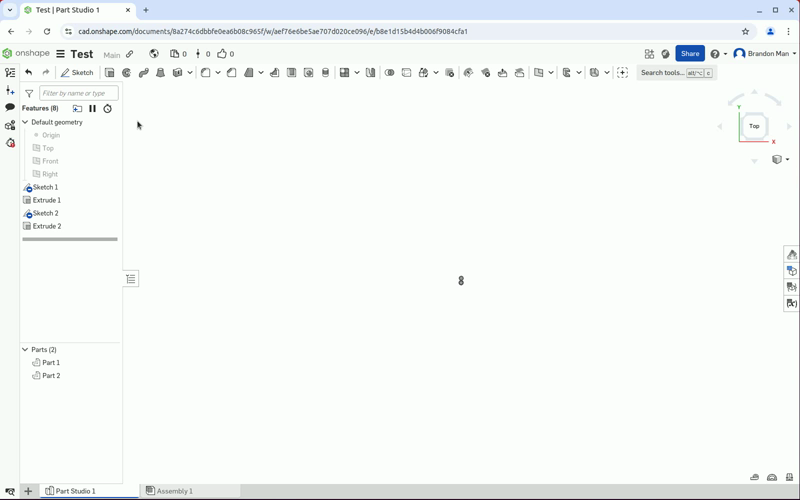
key(shift+h)
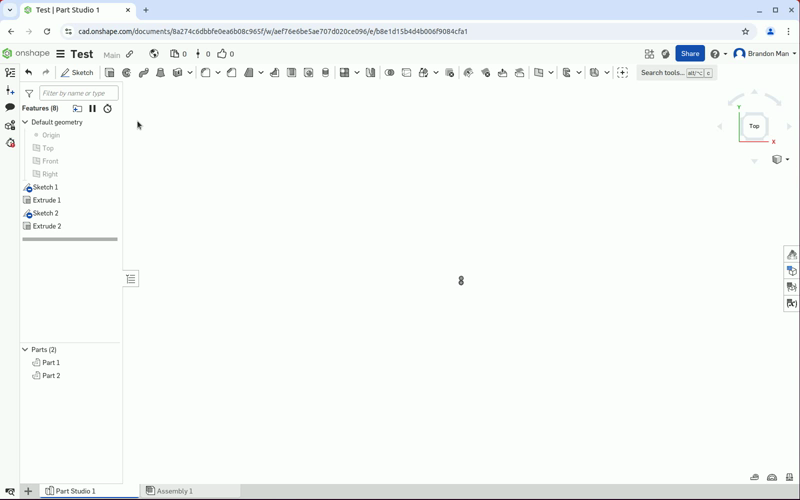
key(shift+7)
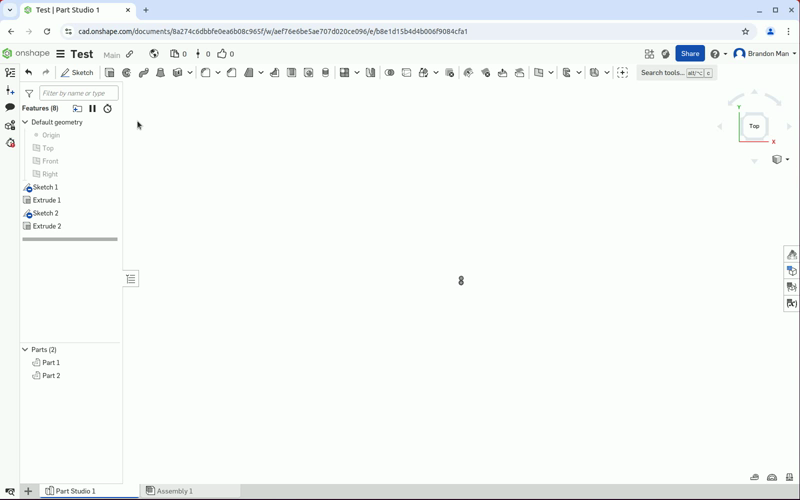
key(up, 3)
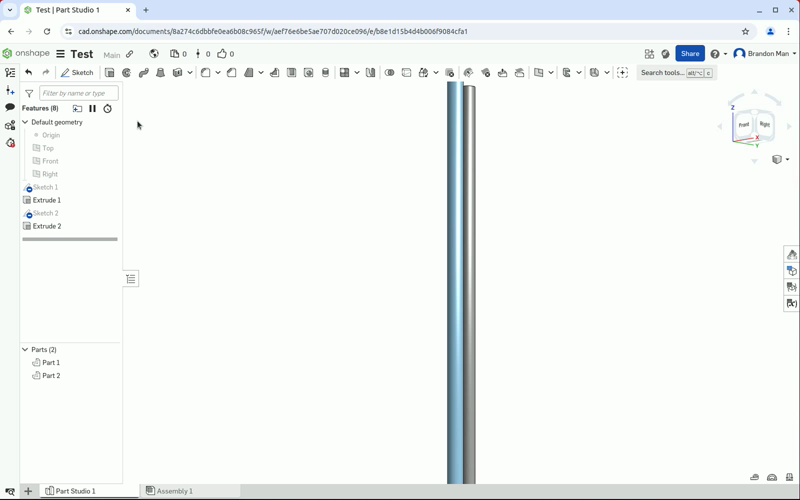
key(left, 3)
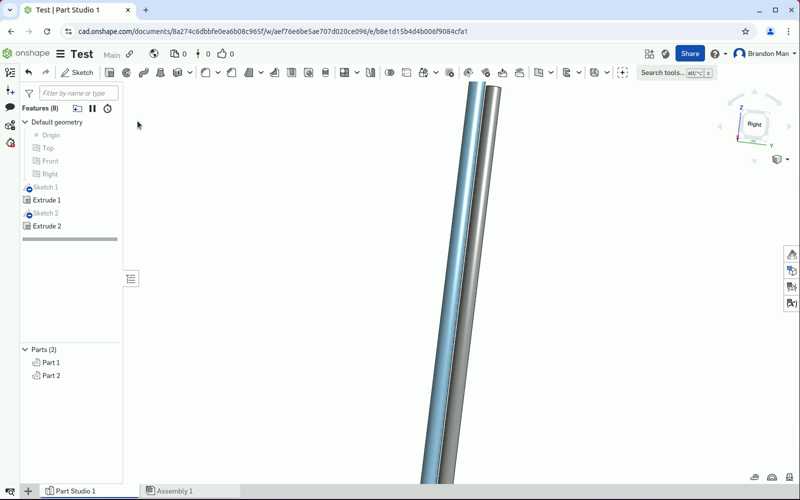
key(right, 3)
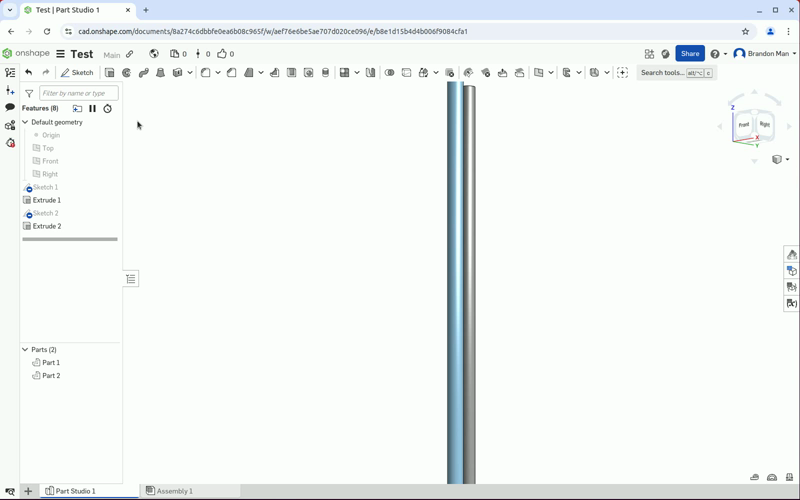
key(down, 3)
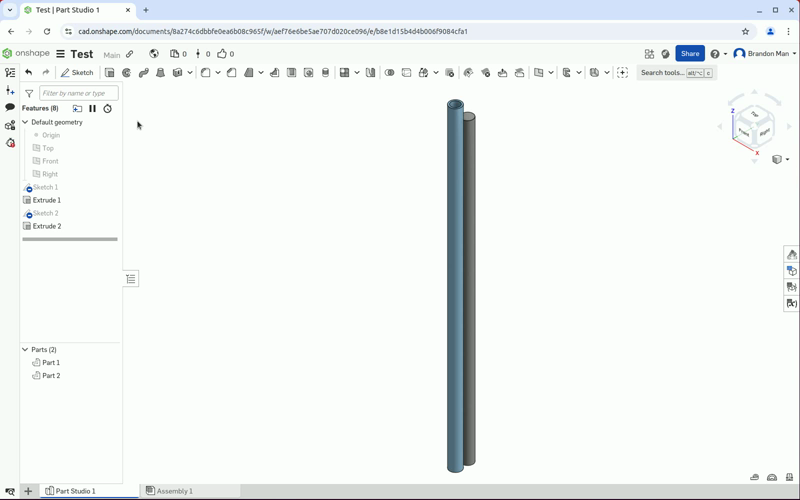
mouse_move(73, 189)
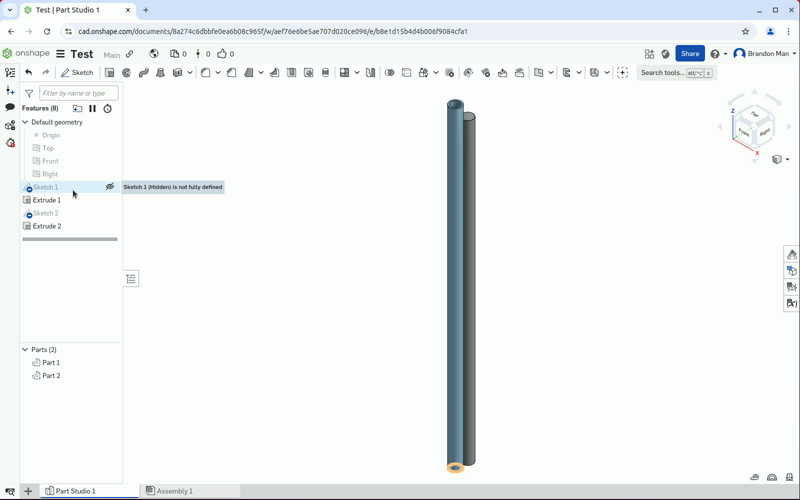
click(73, 189)